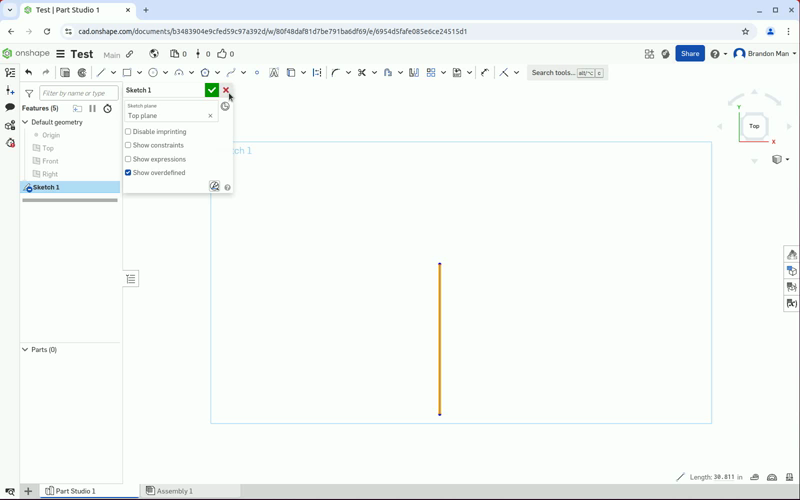
key(shift+h)
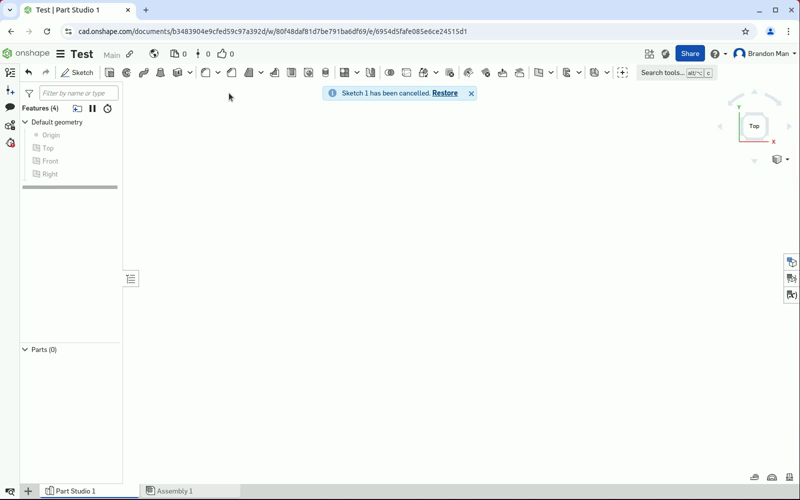
mouse_move(73, 352)
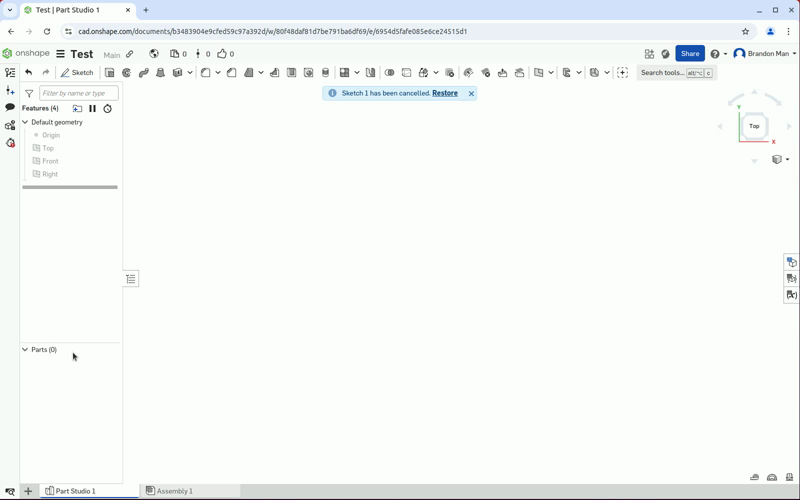
key(y)
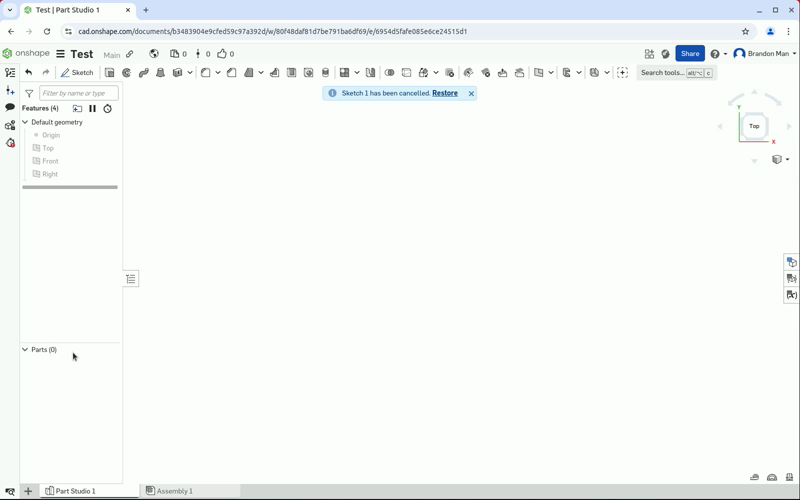
key(shift+p)
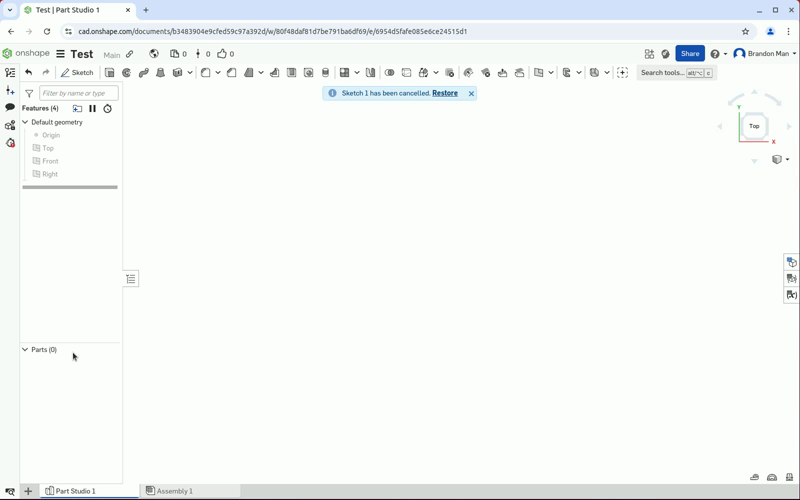
key(space)
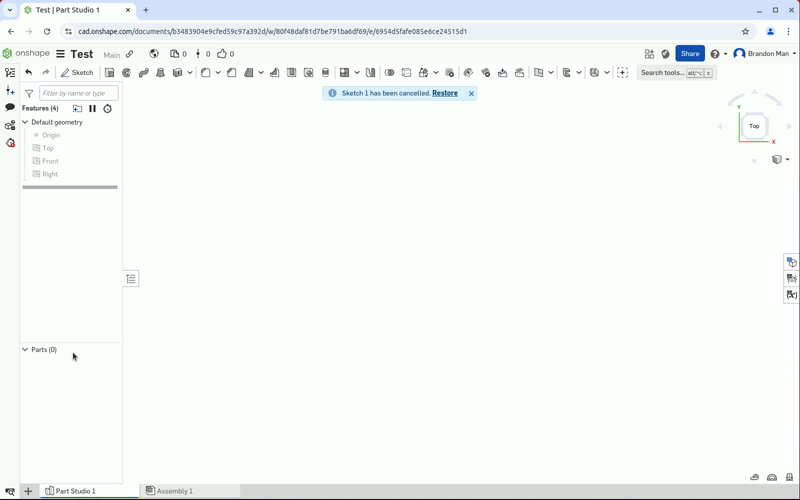
key_down(shift)
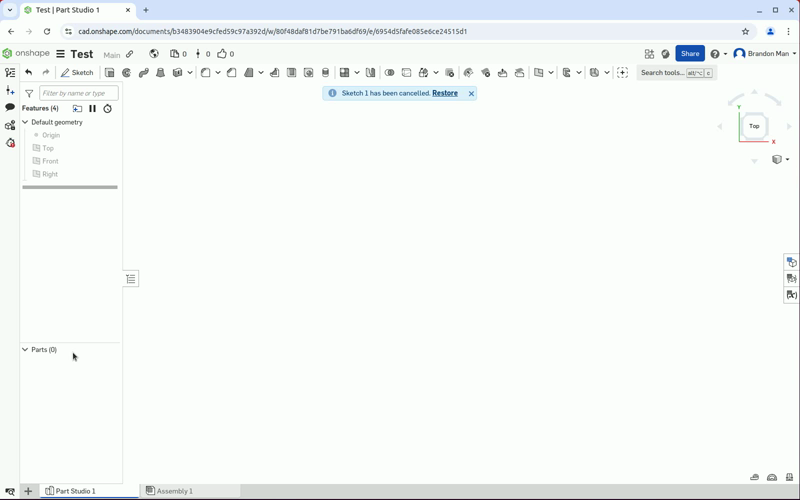
key(up)
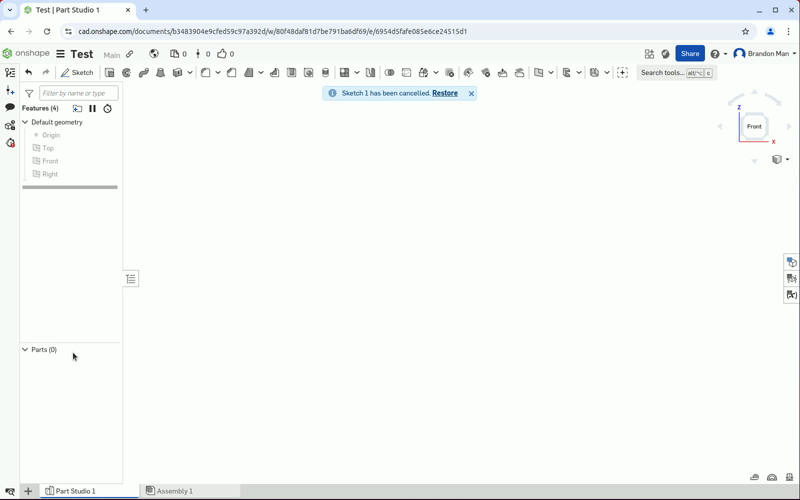
key_up(shift)
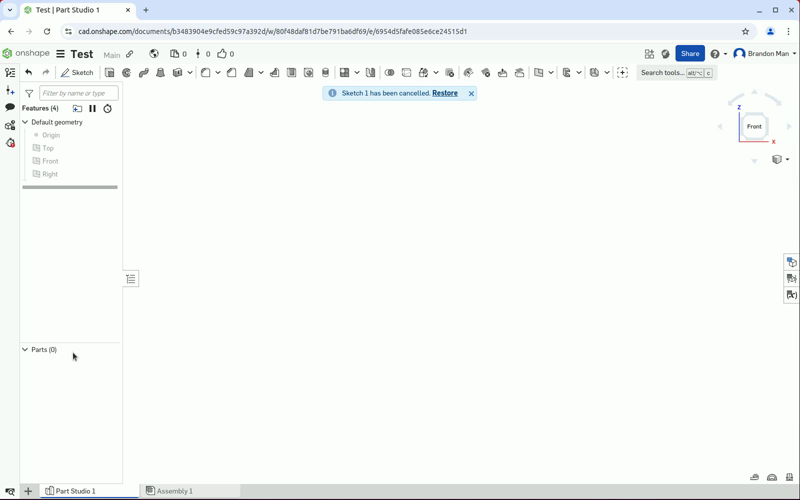
mouse_move(73, 352)
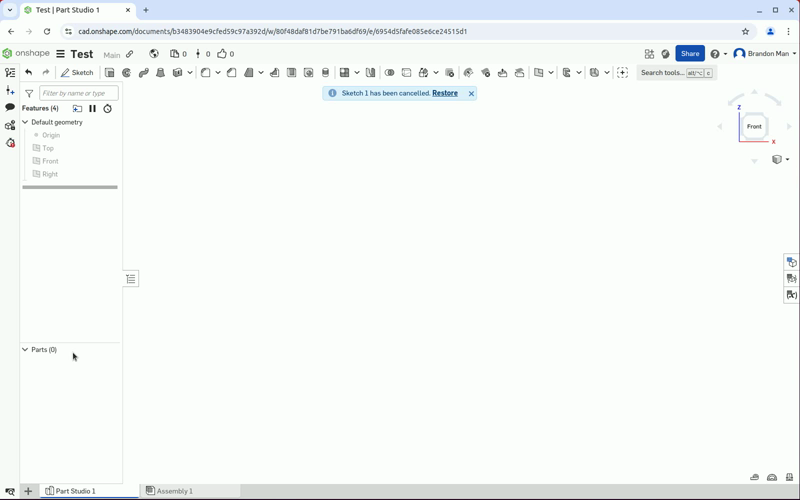
key(shift+y)
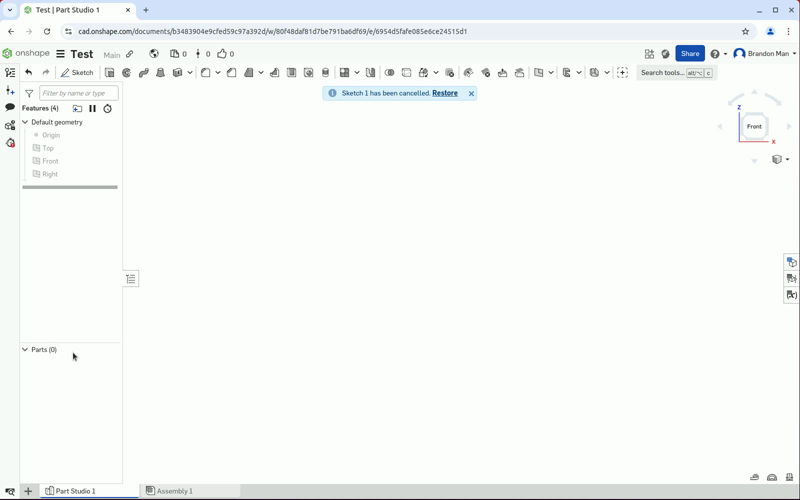
key(shift+s)
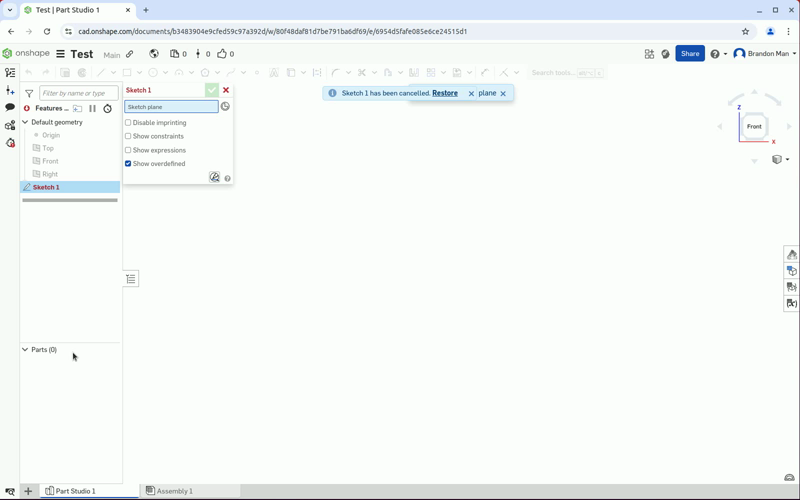
mouse_move(73, 163)
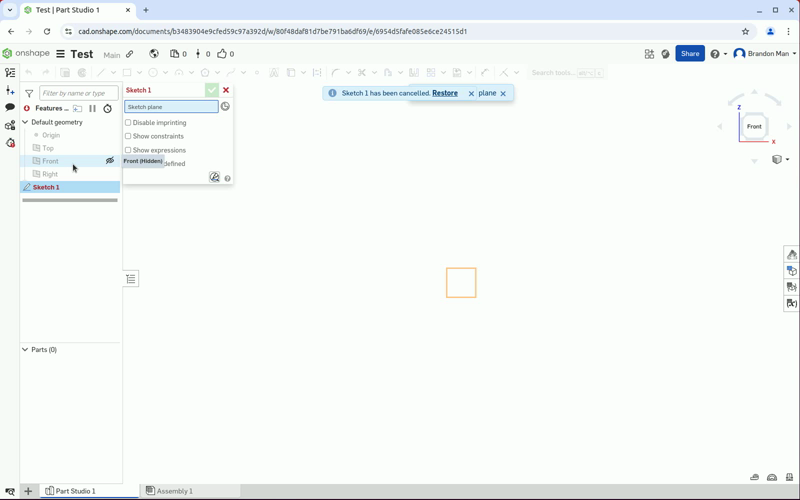
click(73, 163)
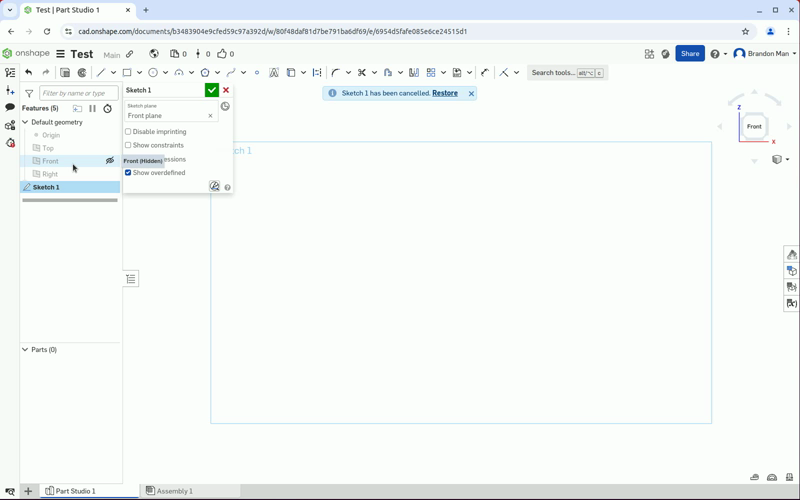
mouse_move(73, 352)
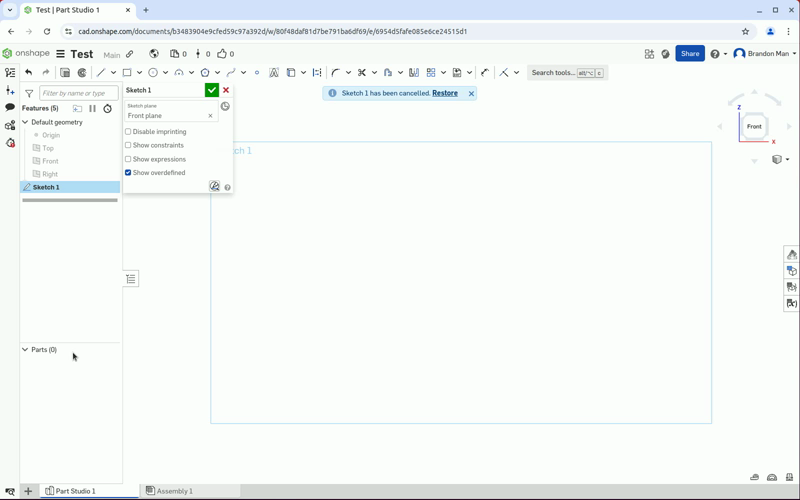
key(y)
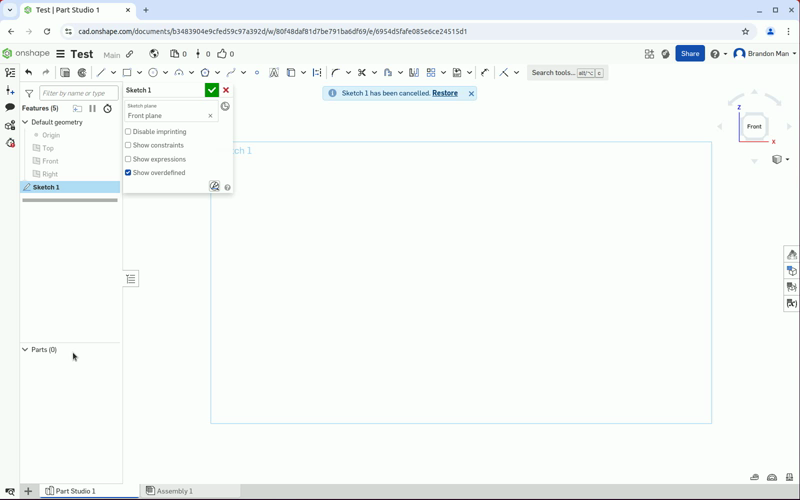
key(c)
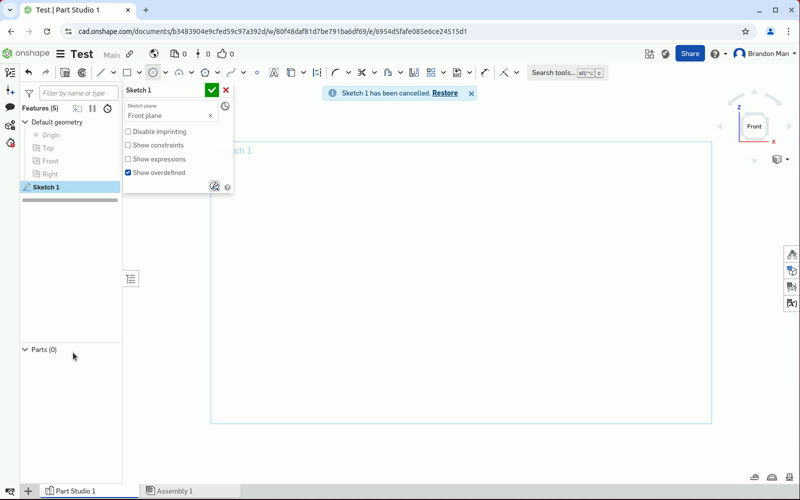
key_down(shift)
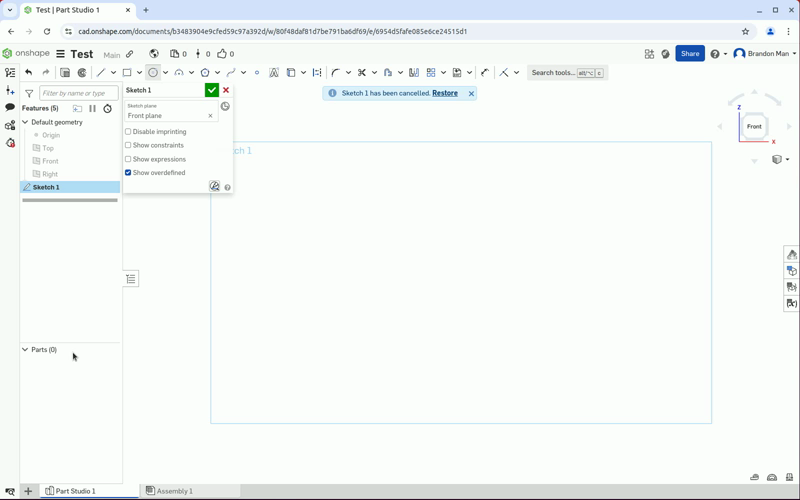
mouse_move(461, 282)
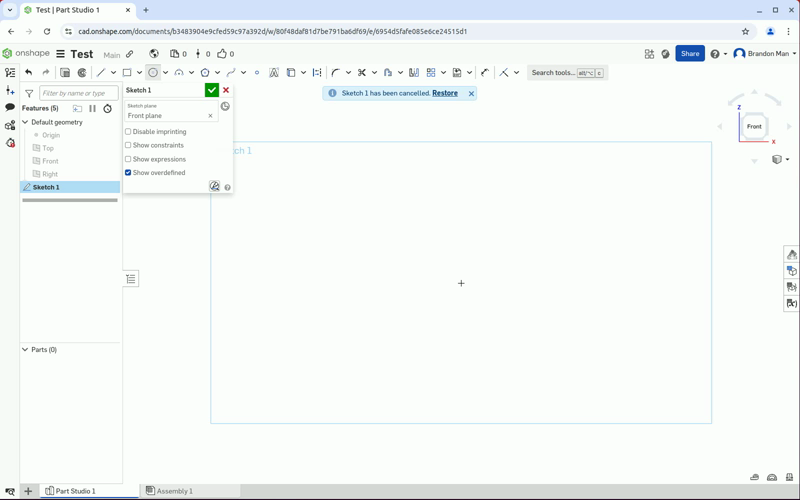
click(461, 282)
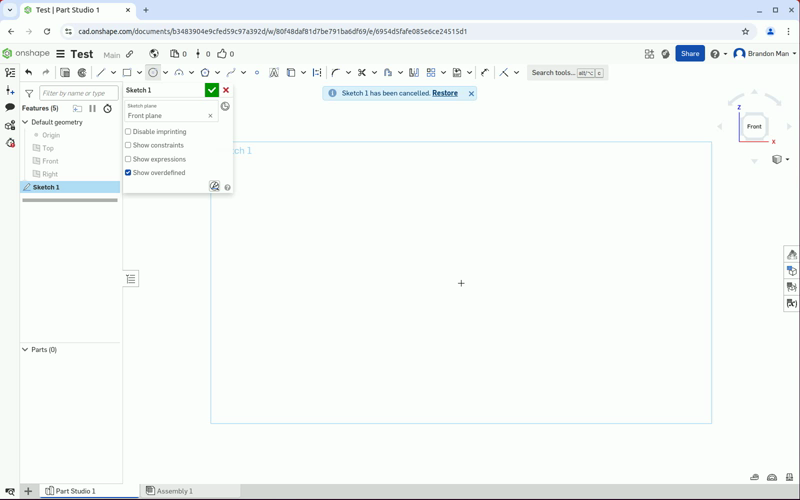
key_up(shift)
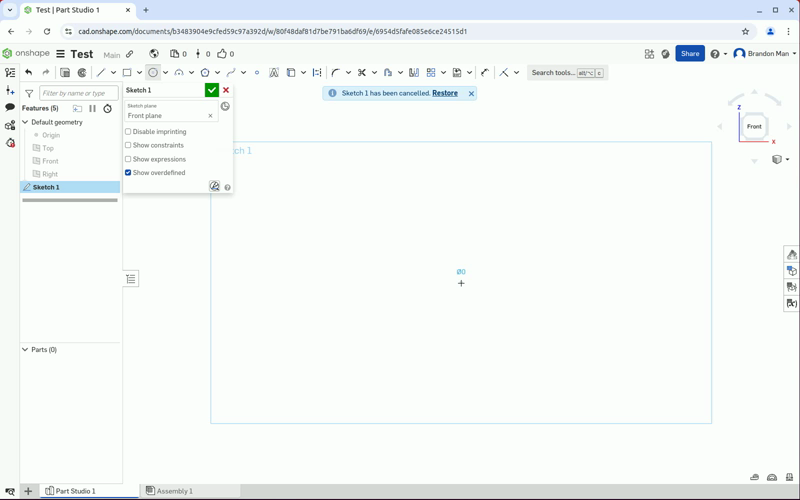
mouse_move(497, 282)
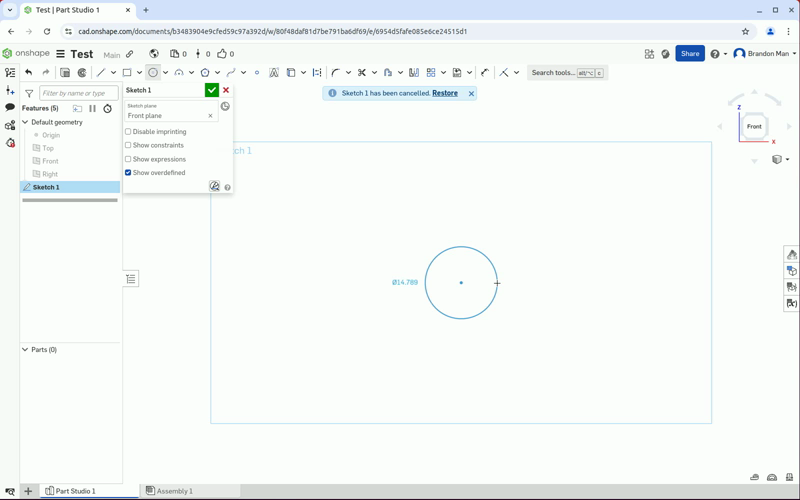
click(497, 282)
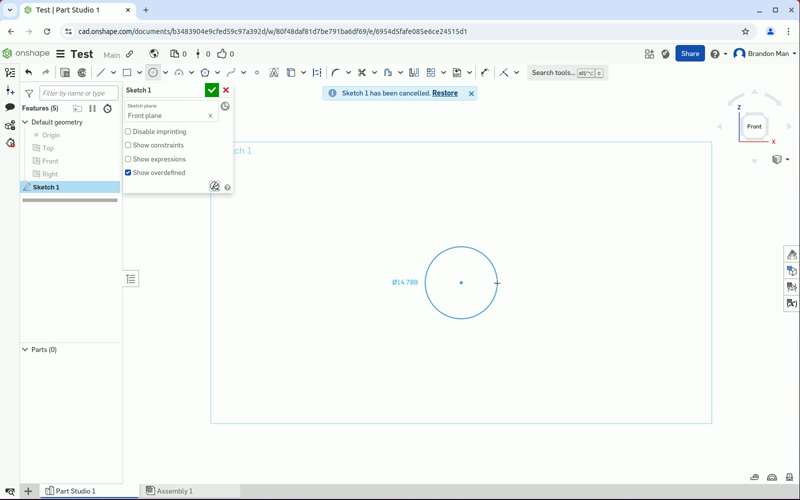
key(esc)
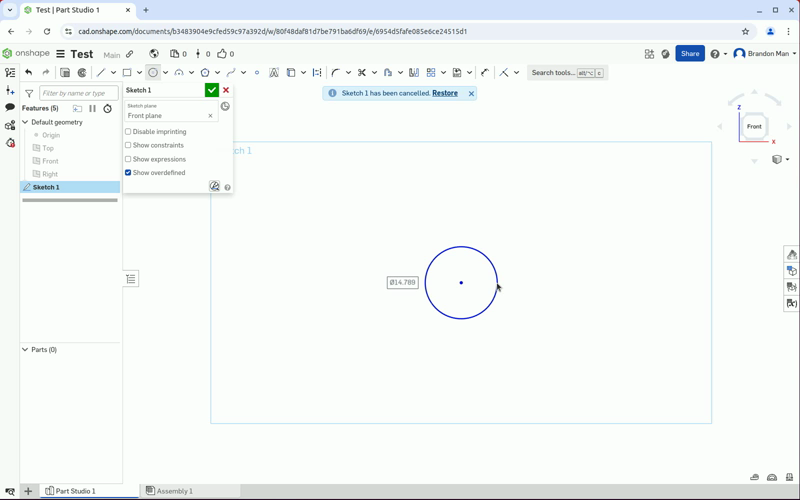
key(c)
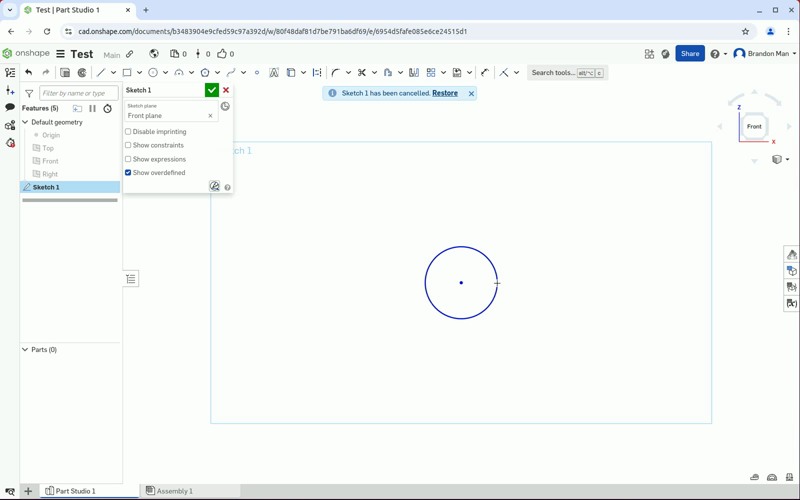
key_down(shift)
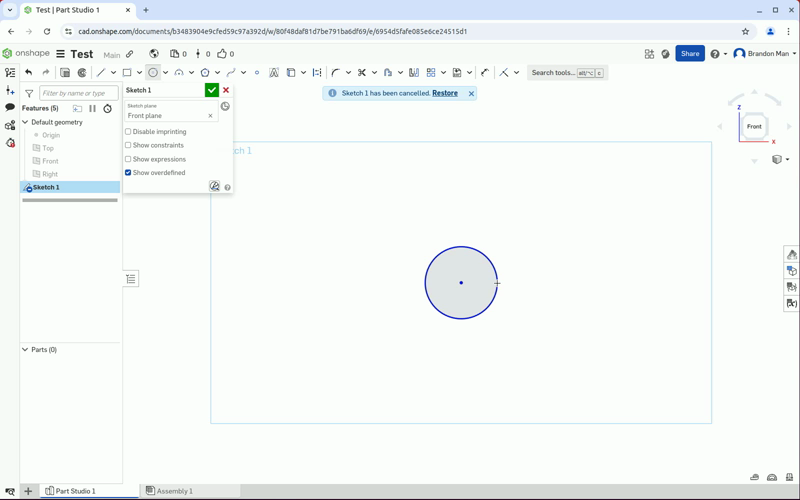
mouse_move(461, 282)
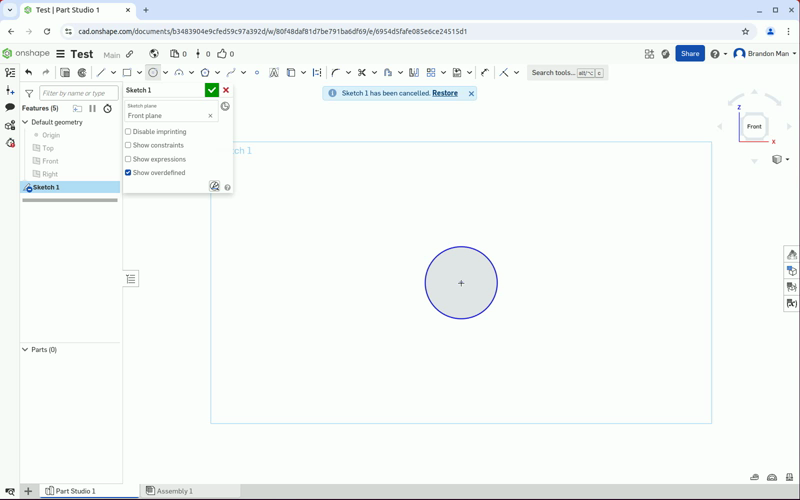
click(461, 282)
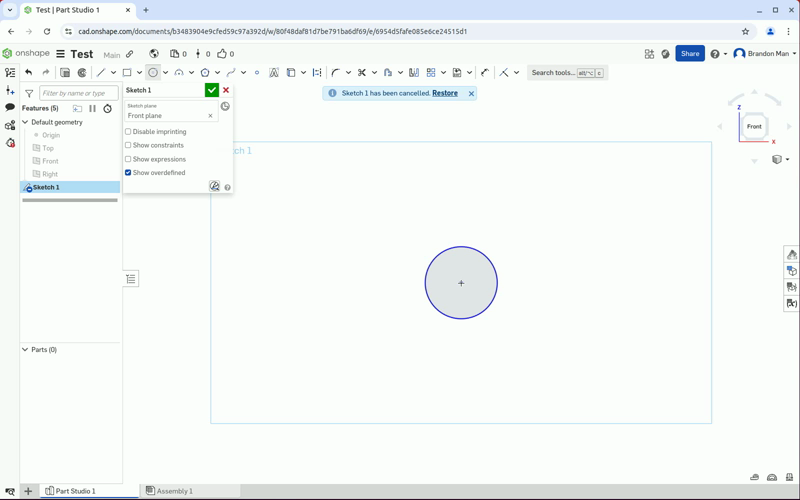
key_up(shift)
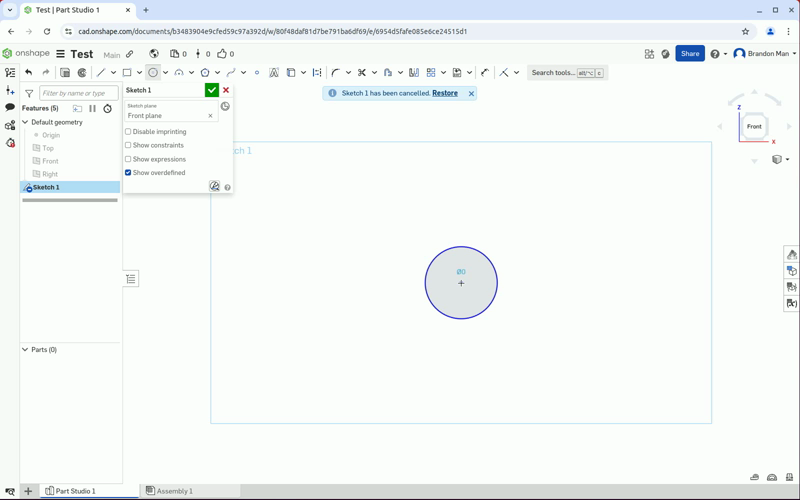
mouse_move(479, 282)
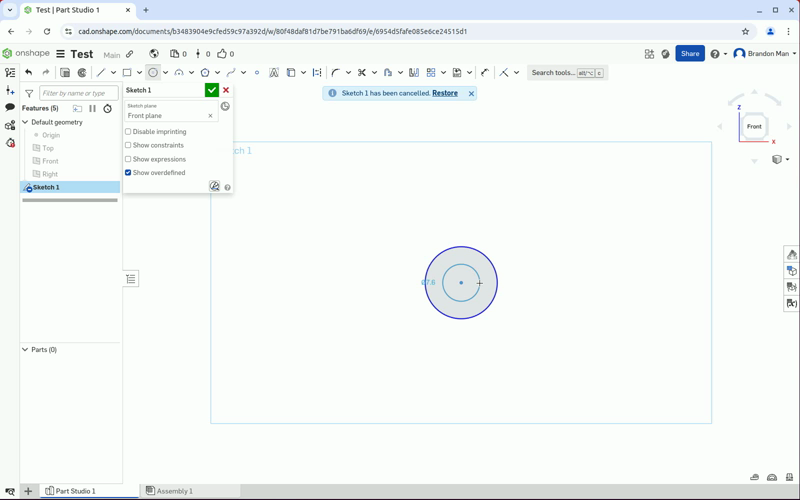
click(479, 282)
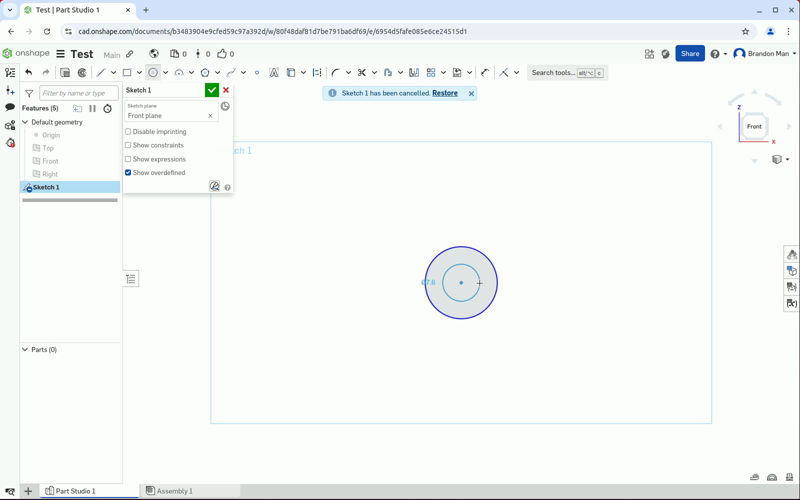
key(esc)
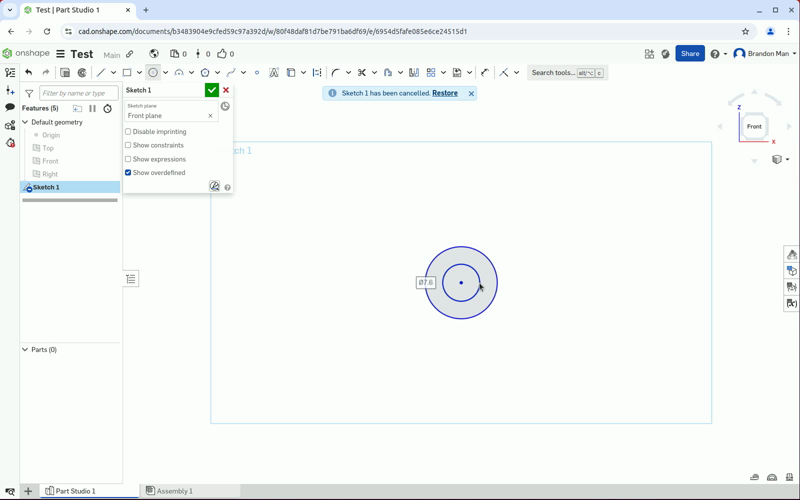
mouse_move(446, 263)
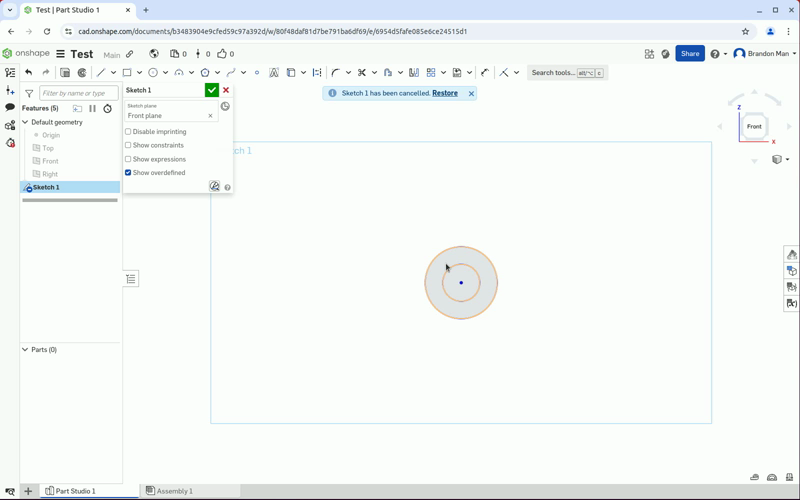
click(446, 263)
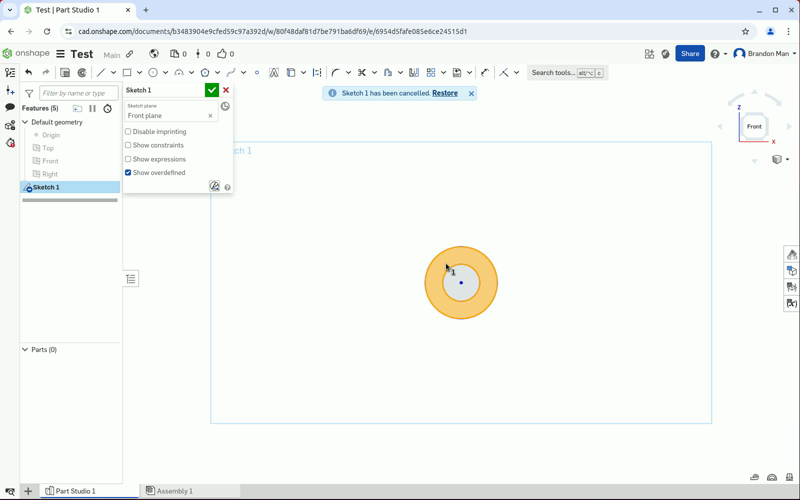
mouse_move(73, 352)
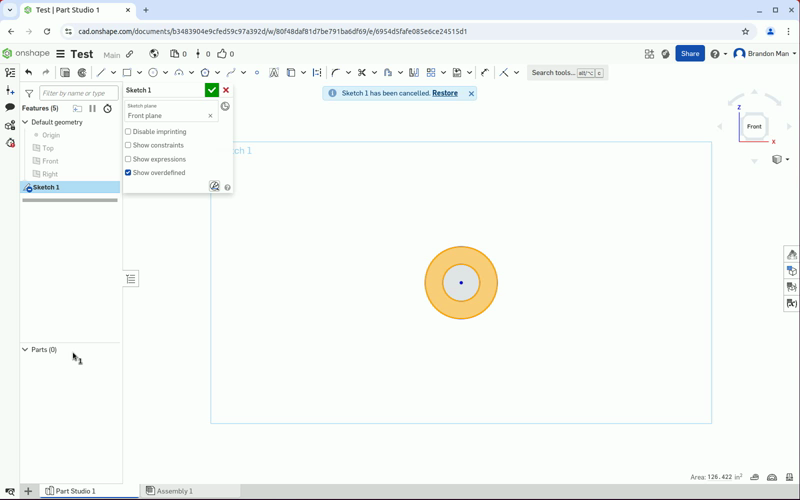
key(shift+y)
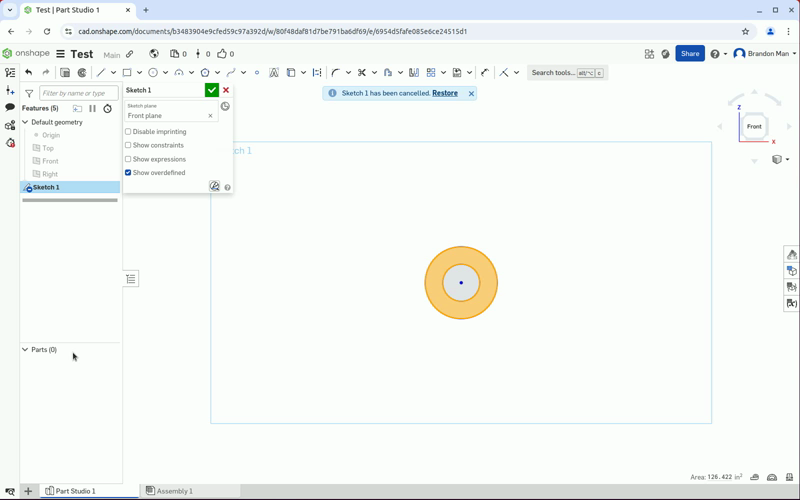
key(shift+e)
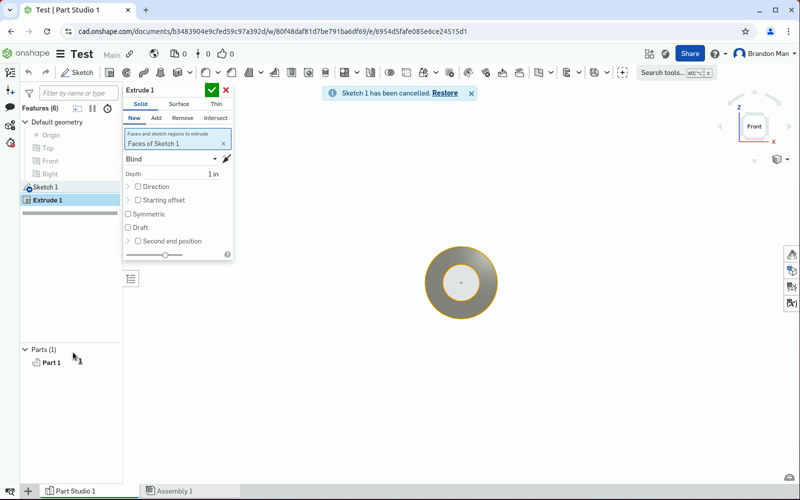
mouse_move(143, 106)
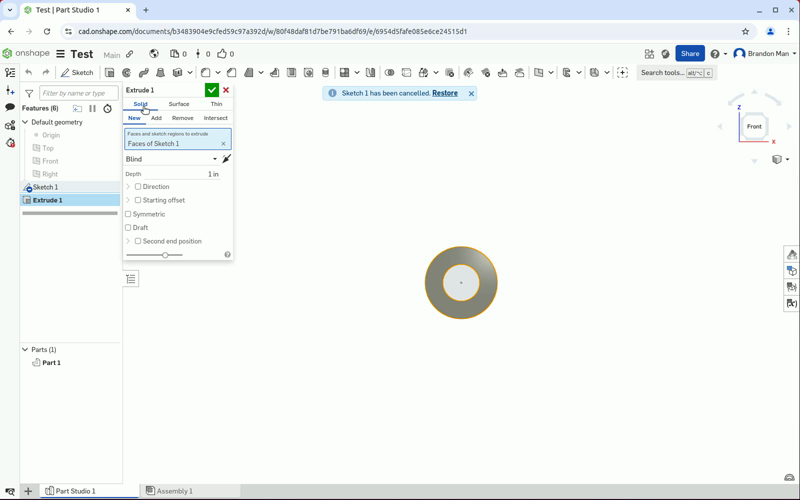
click(143, 106)
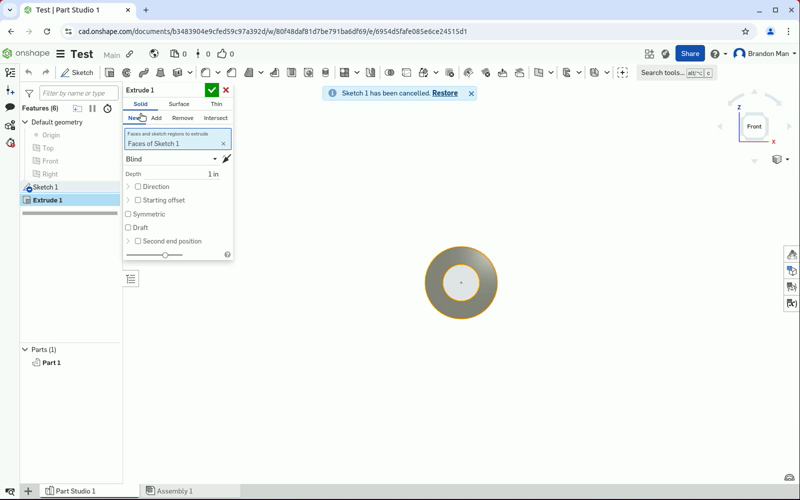
mouse_move(137, 120)
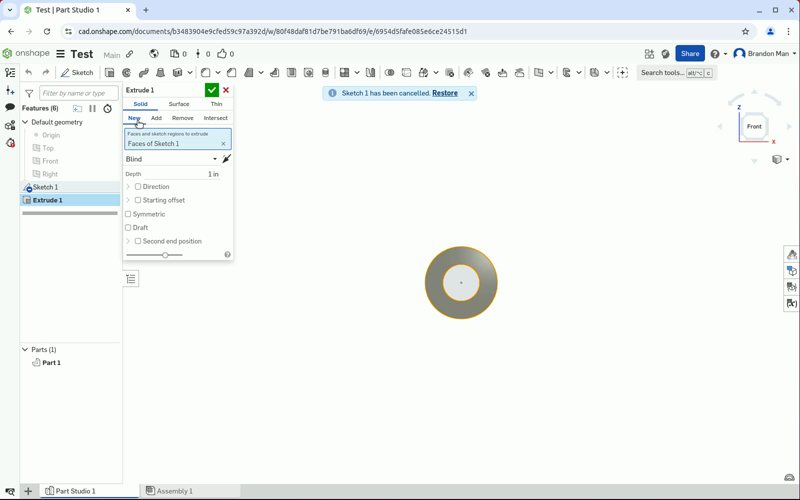
click(137, 120)
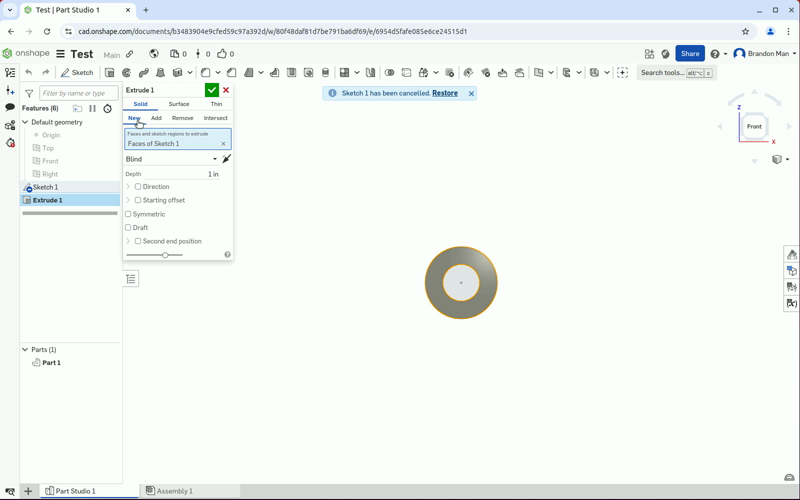
key(tab, 4)
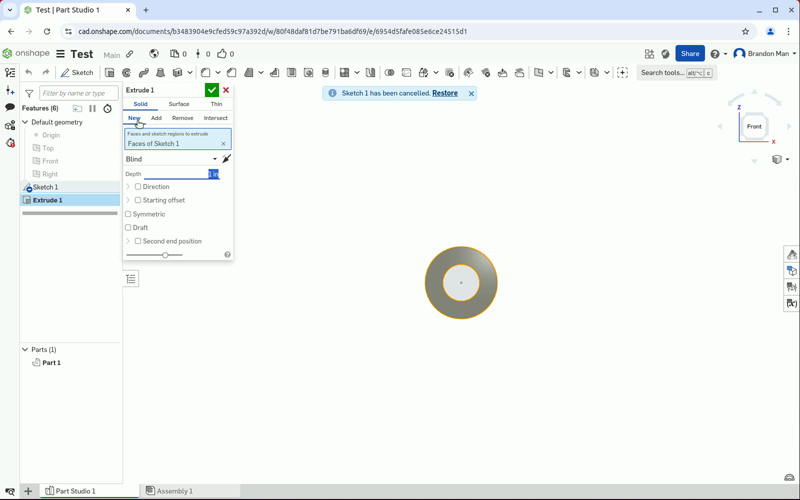
text(3.129)
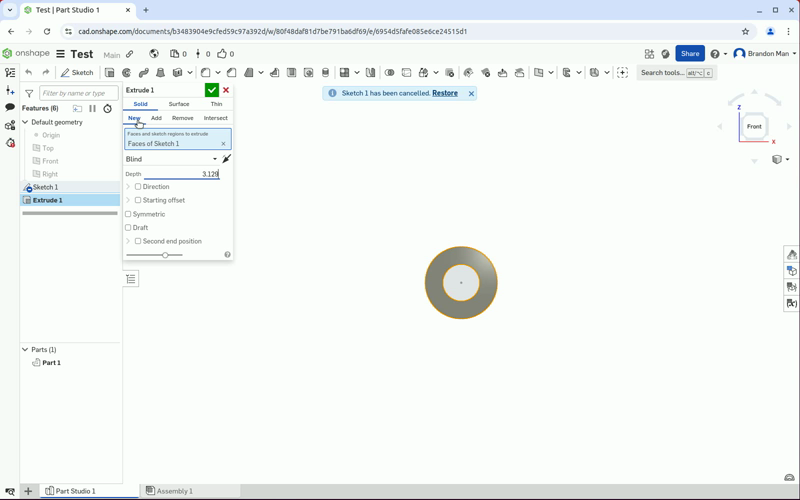
key(enter)
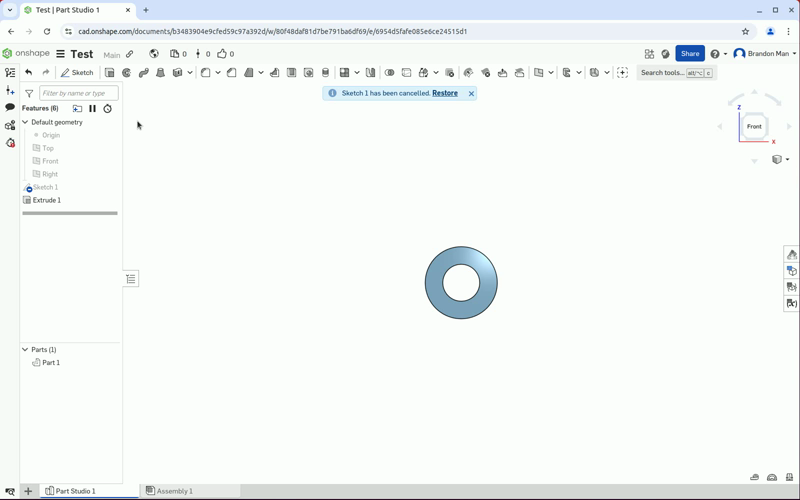
key(shift+h)
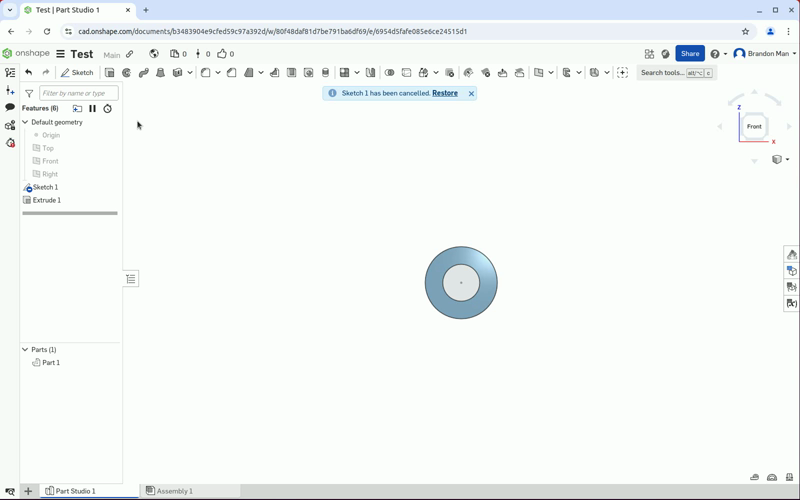
key(shift+h)
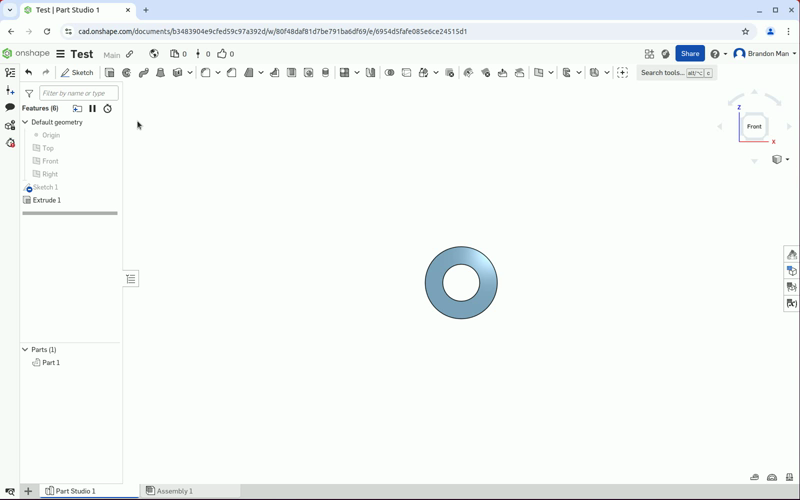
mouse_move(73, 189)
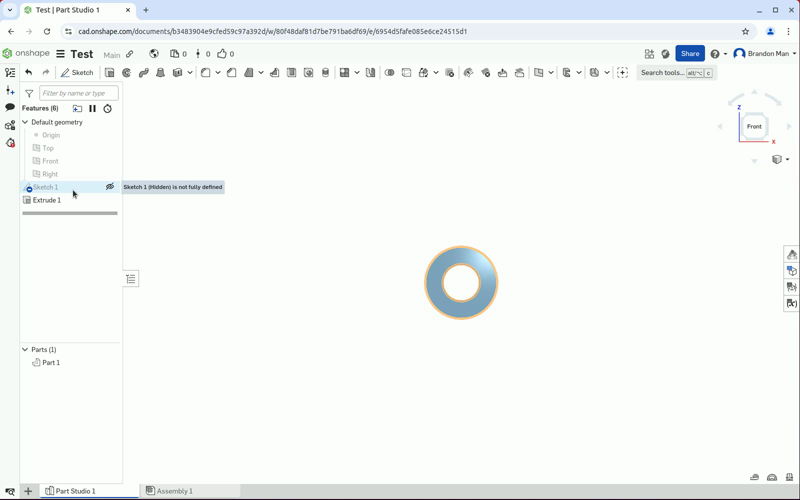
click(73, 189)
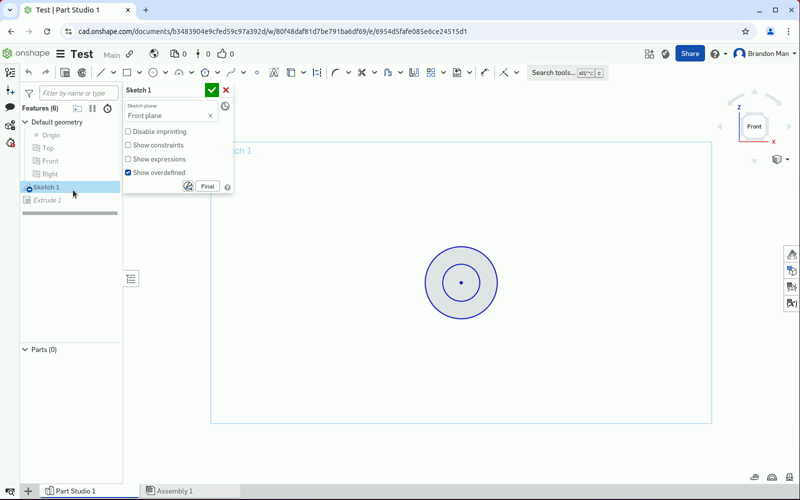
mouse_move(229, 92)
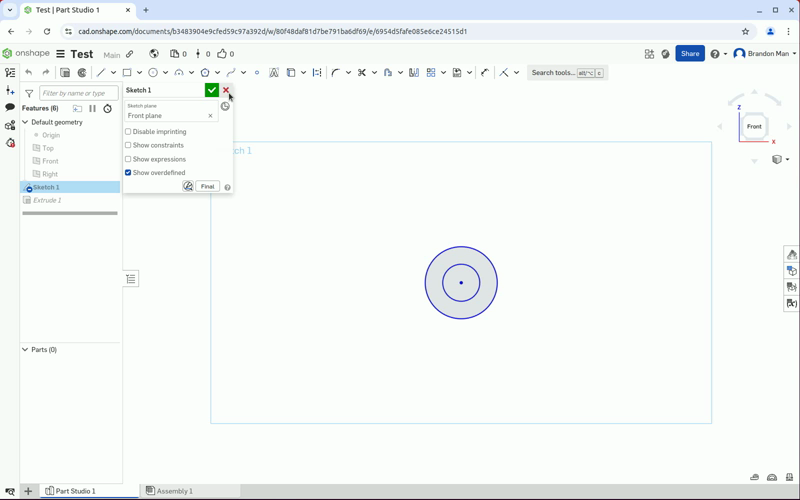
click(229, 92)
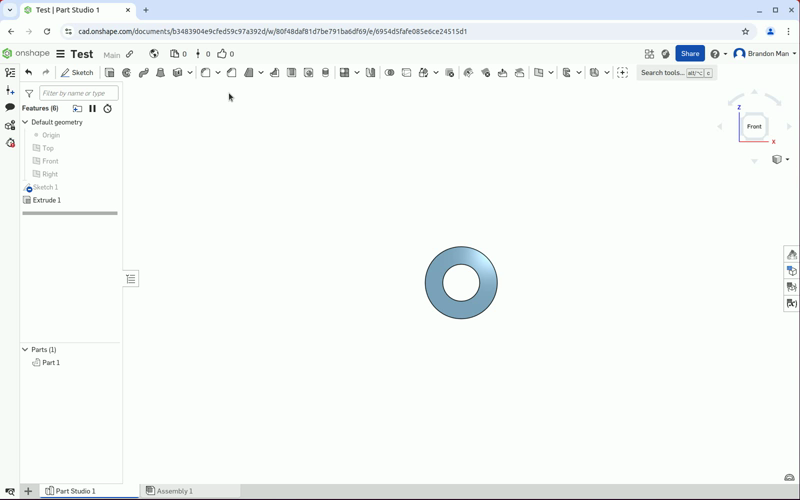
mouse_move(541, 75)
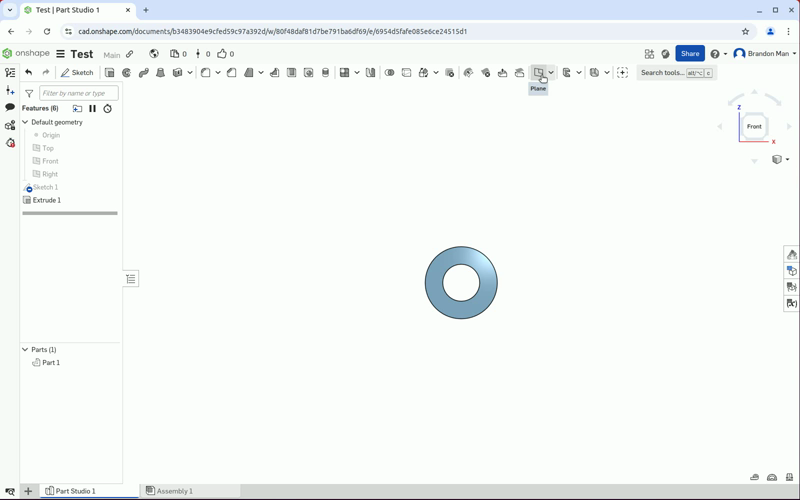
click(541, 75)
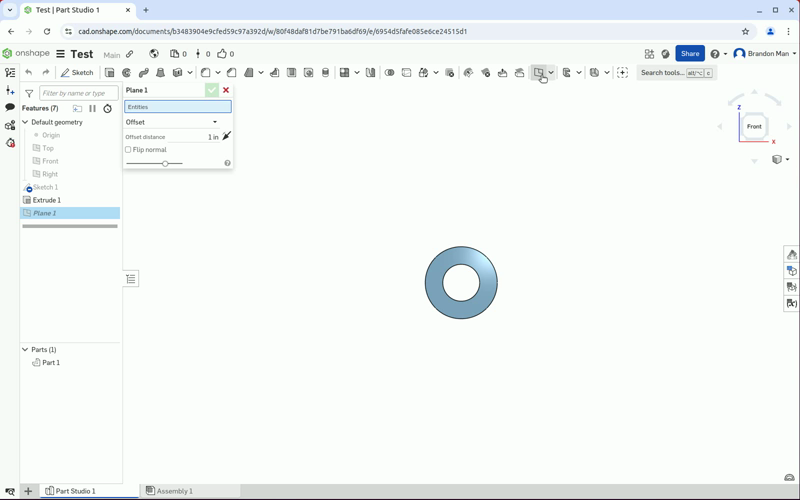
mouse_move(73, 163)
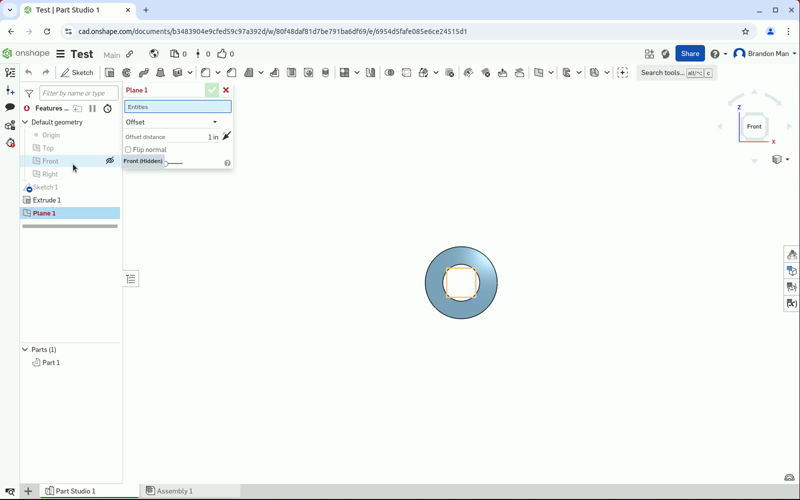
click(73, 163)
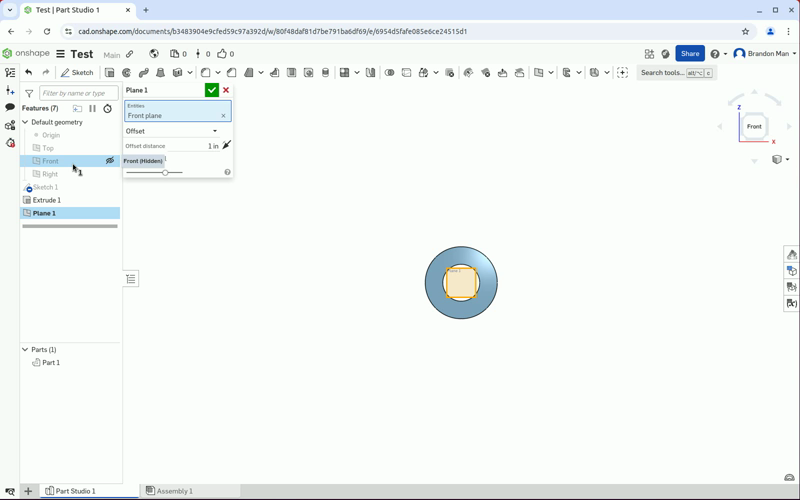
key(tab, 2)
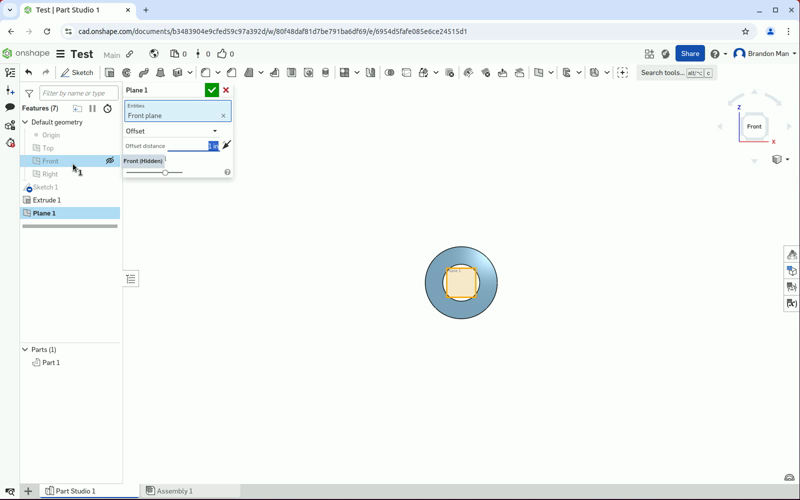
text(3.143)
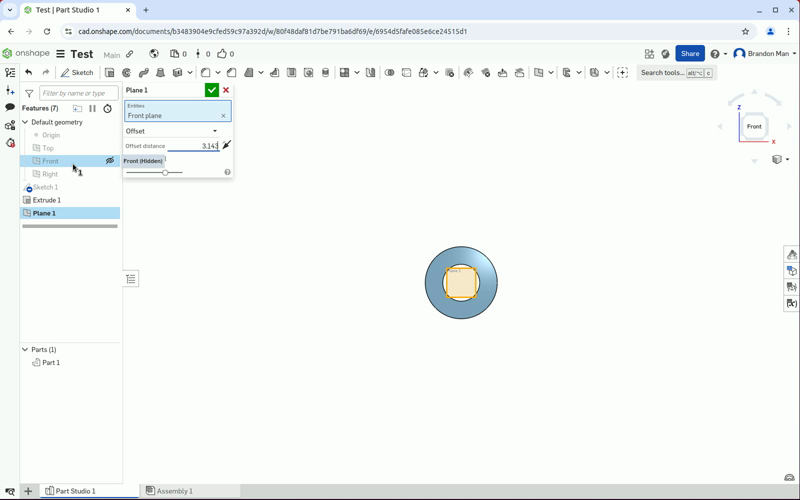
key(enter, 2)
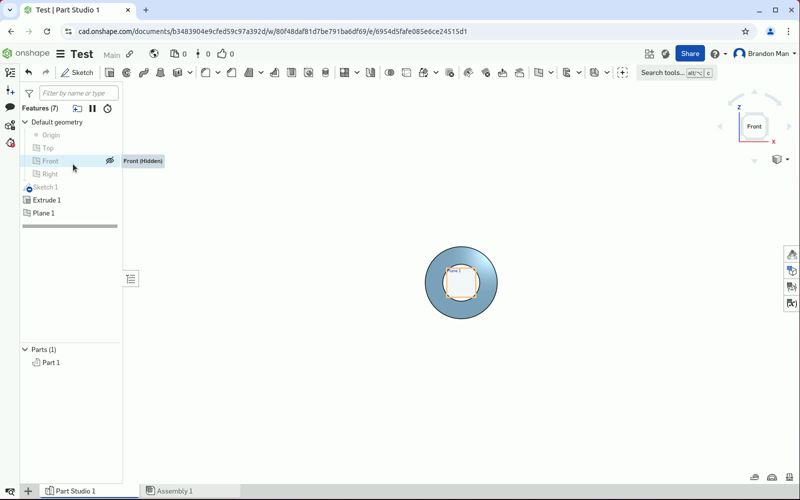
key(shift+s)
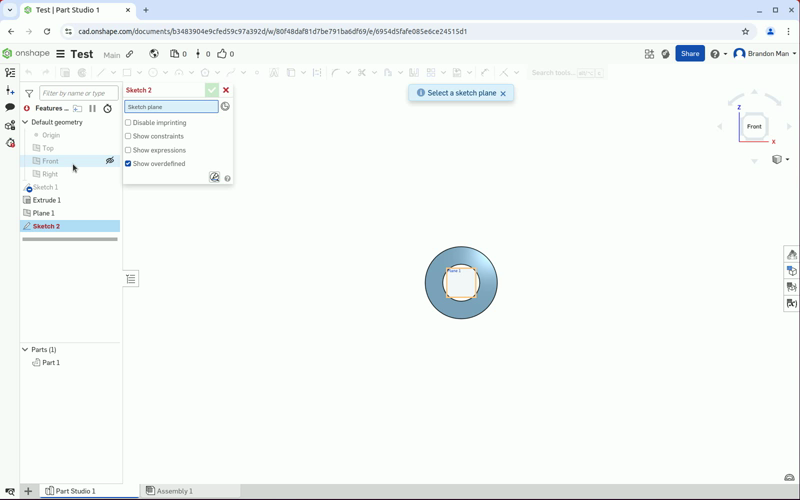
mouse_move(73, 215)
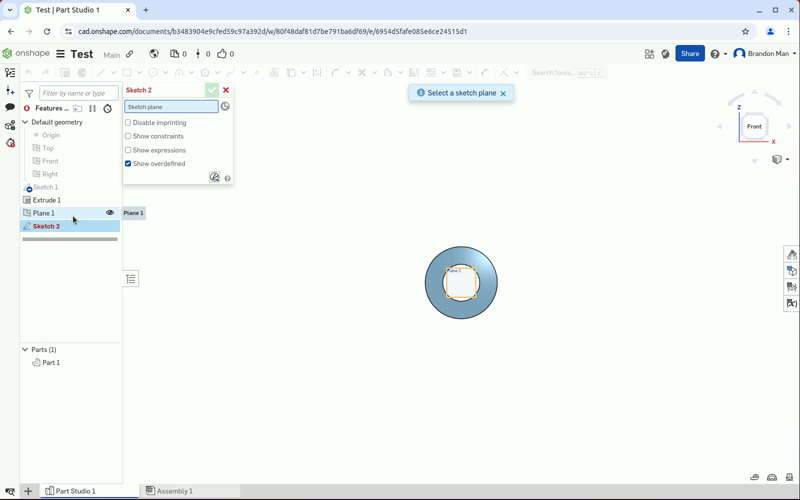
click(73, 215)
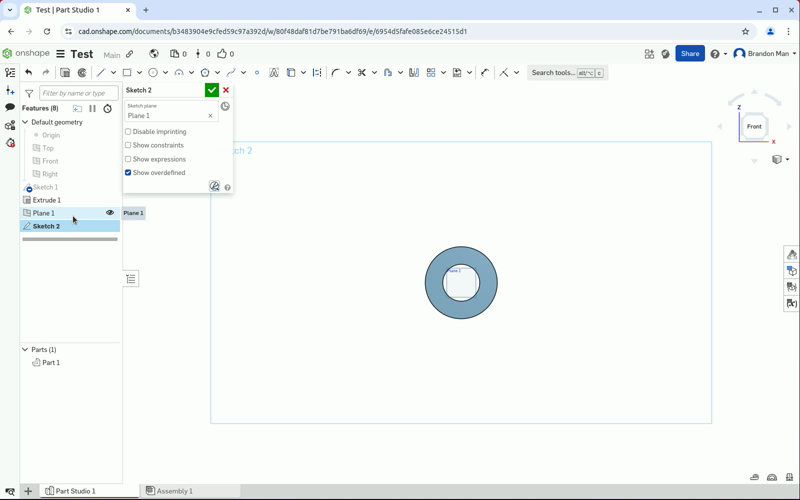
mouse_move(73, 352)
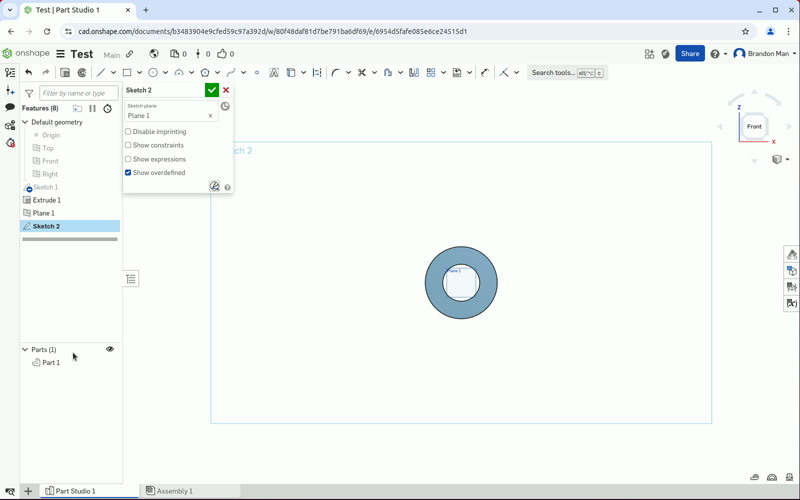
key(y)
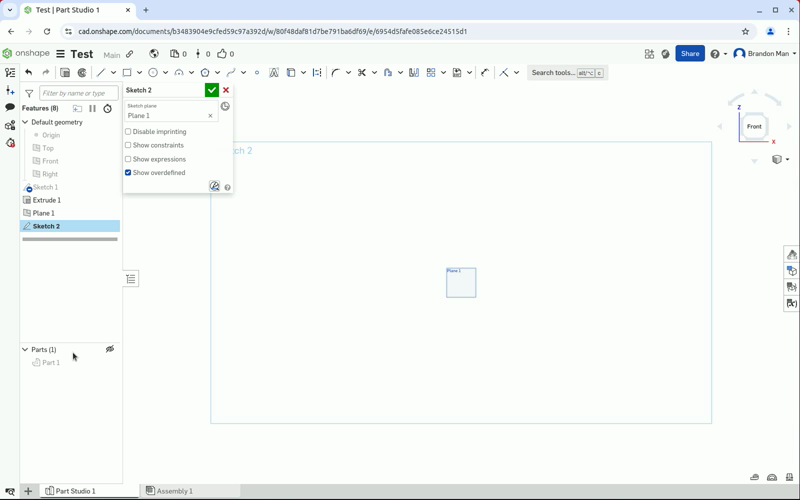
key(c)
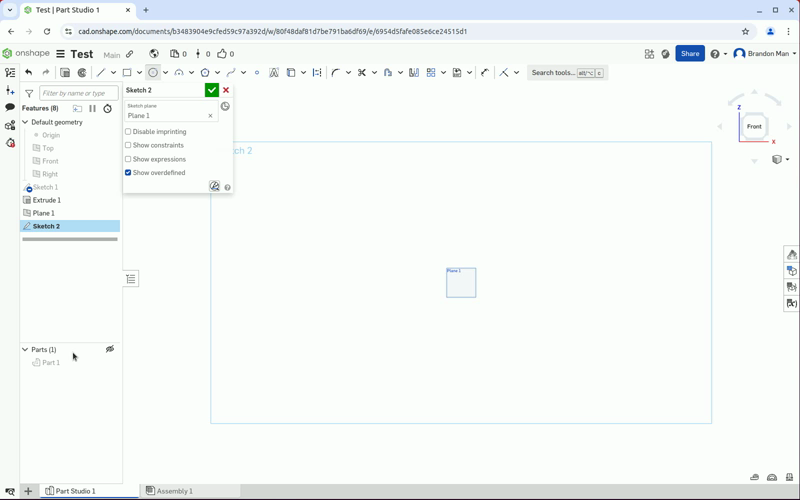
key_down(shift)
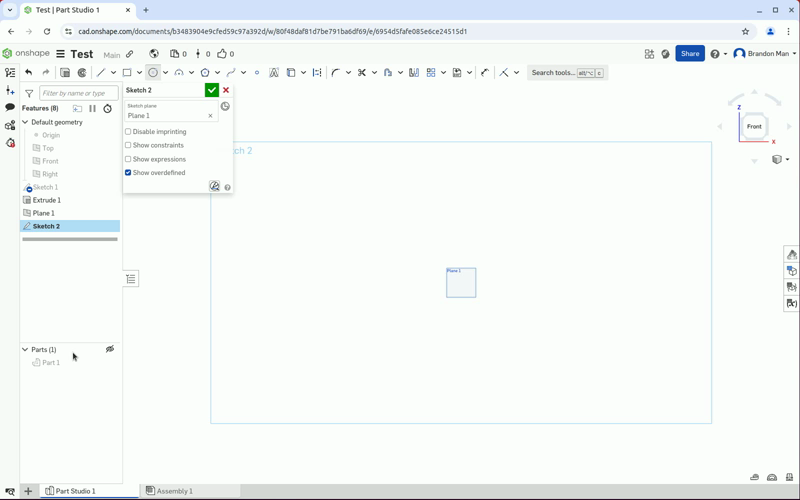
mouse_move(461, 282)
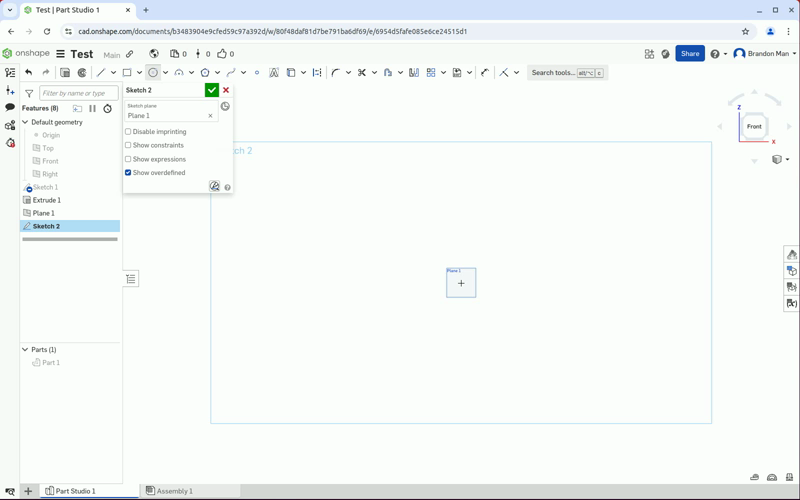
click(461, 282)
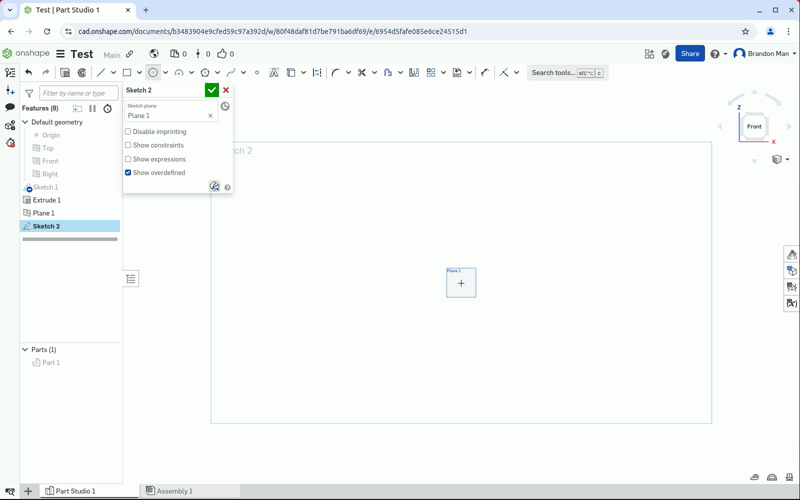
key_up(shift)
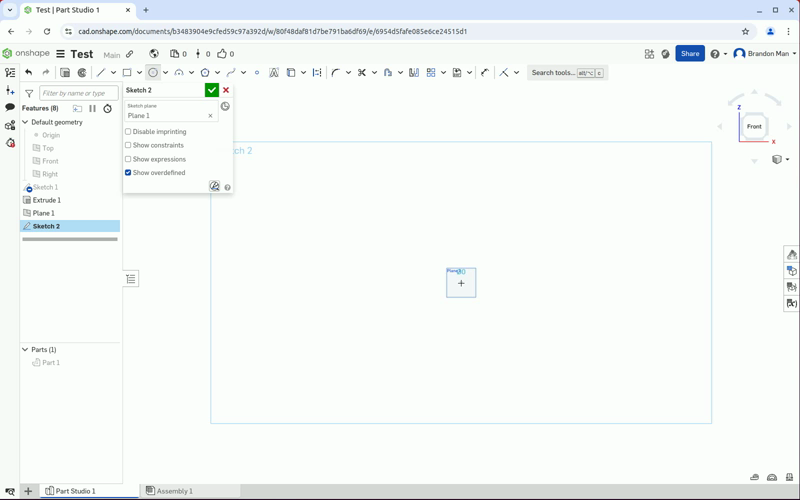
mouse_move(494, 282)
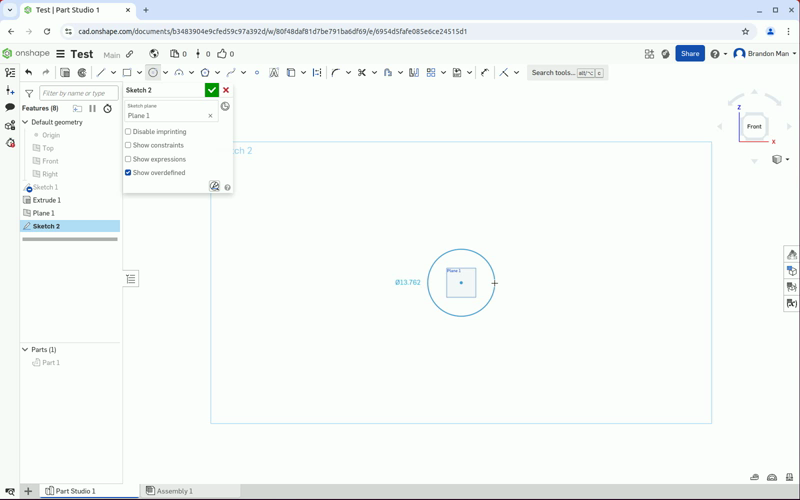
click(494, 282)
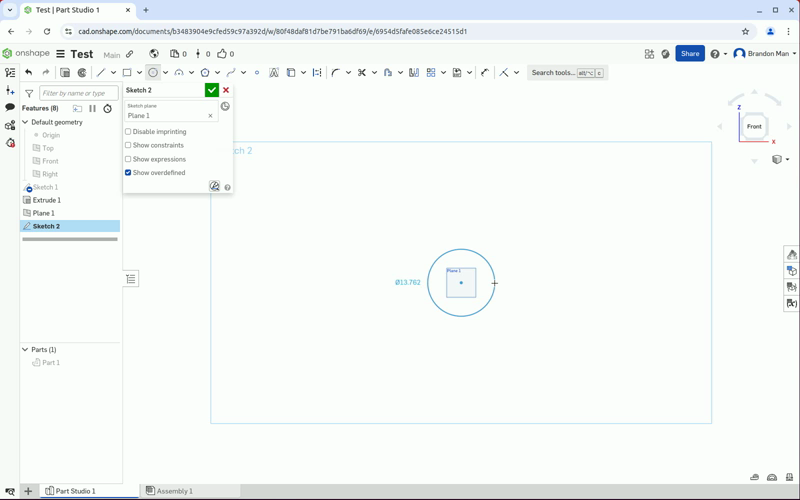
key(esc)
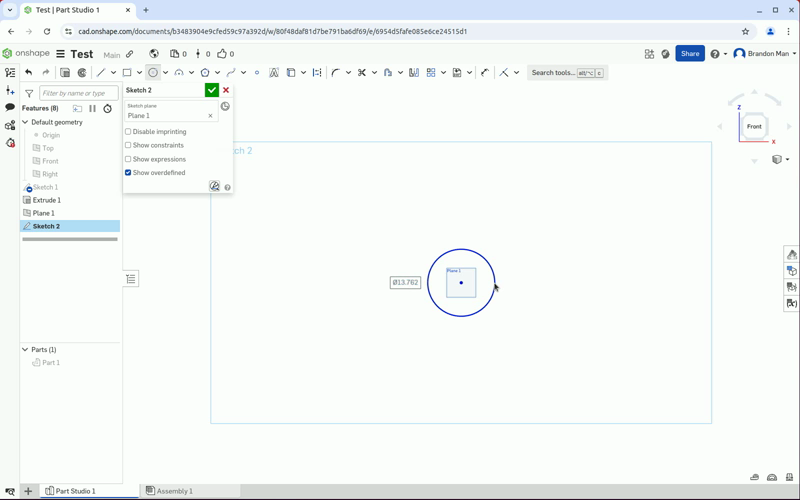
key(c)
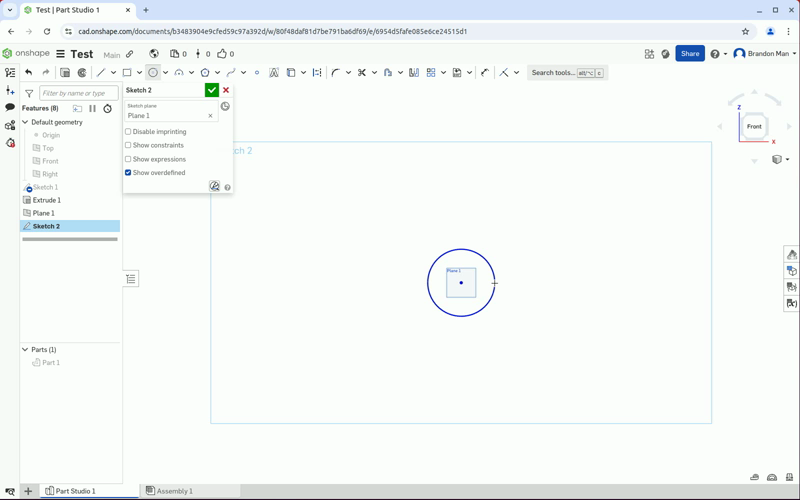
key_down(shift)
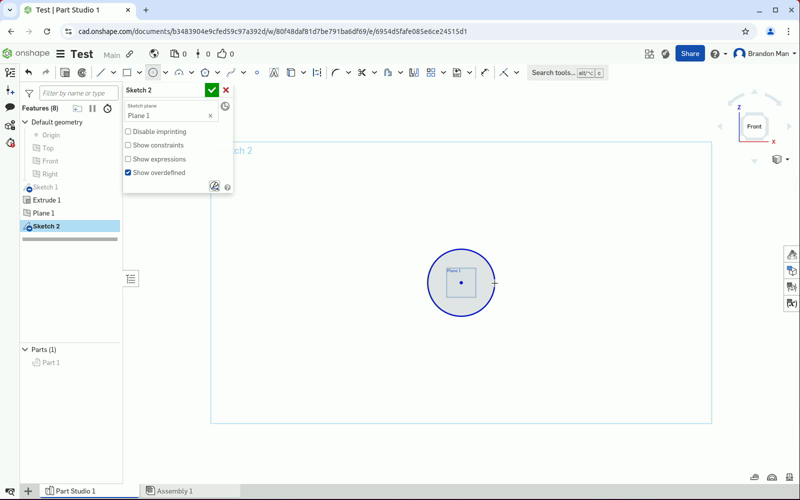
mouse_move(461, 282)
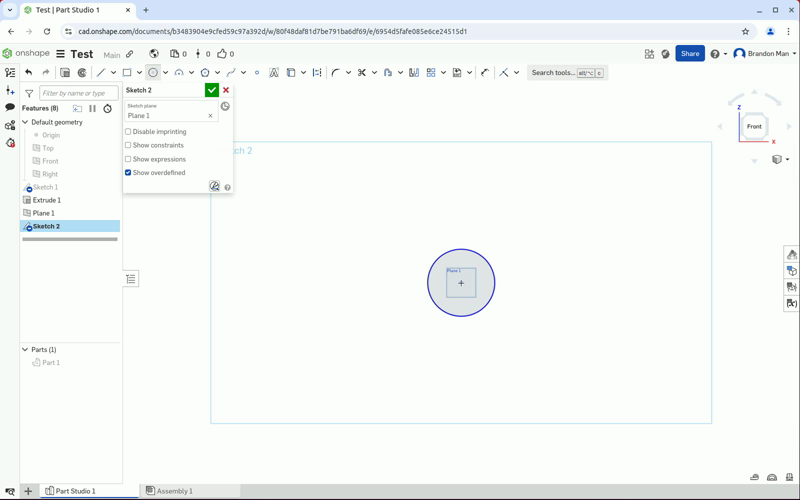
click(461, 282)
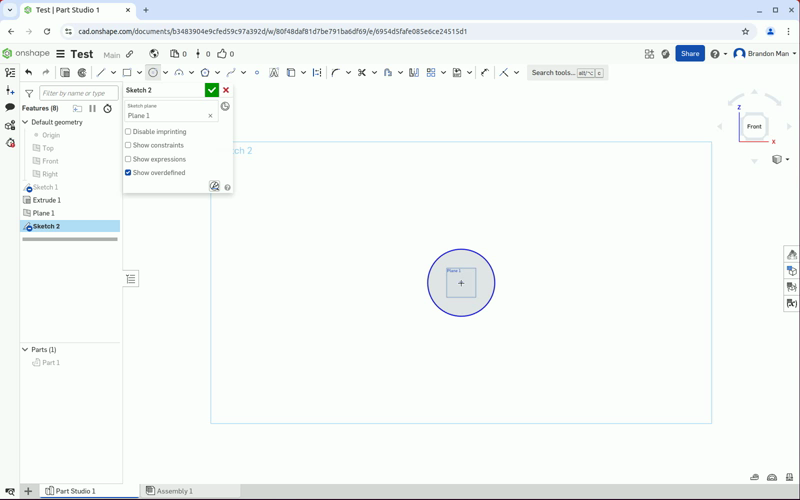
key_up(shift)
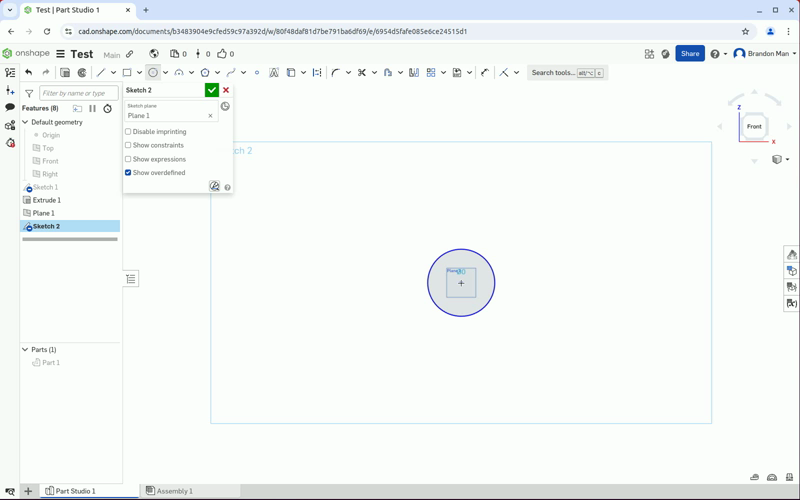
mouse_move(480, 282)
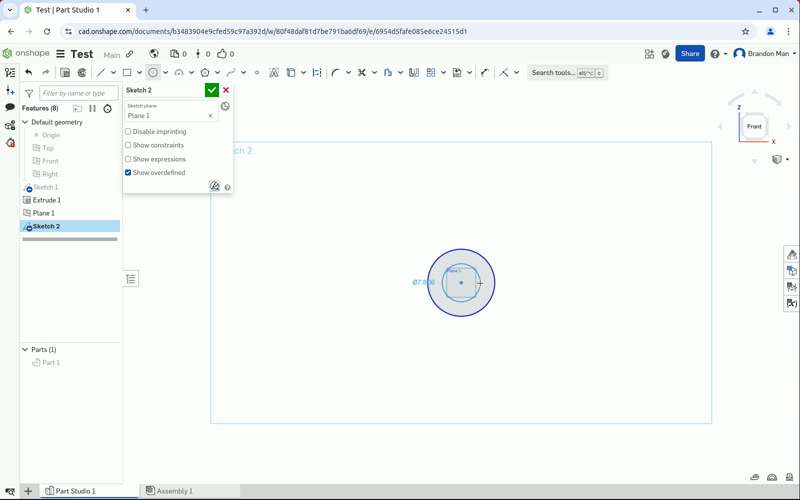
click(480, 282)
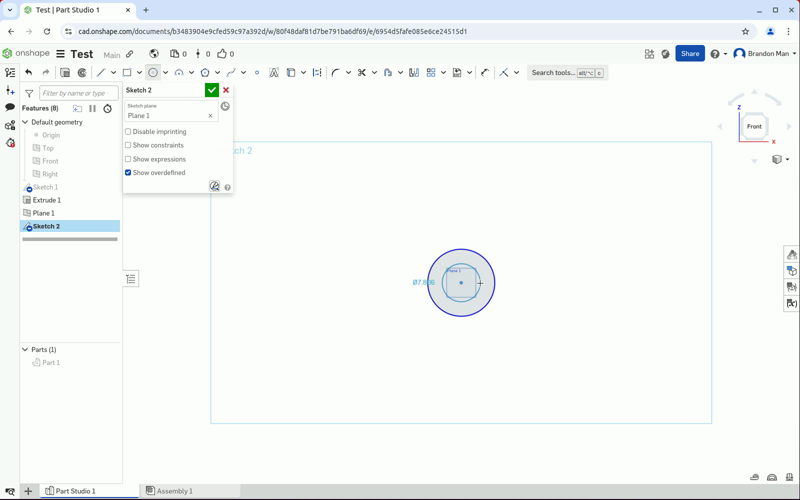
key(esc)
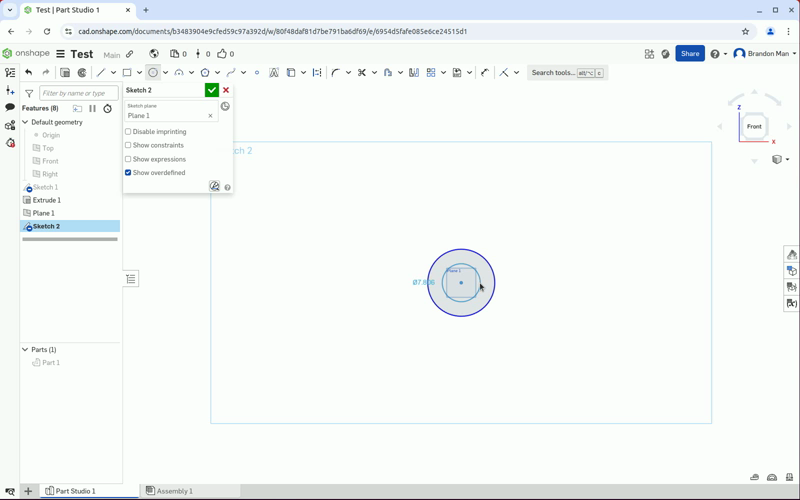
mouse_move(447, 309)
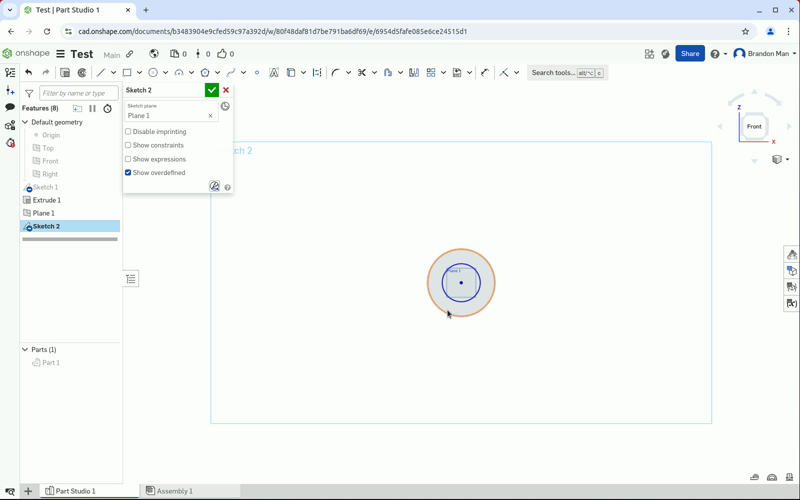
click(447, 309)
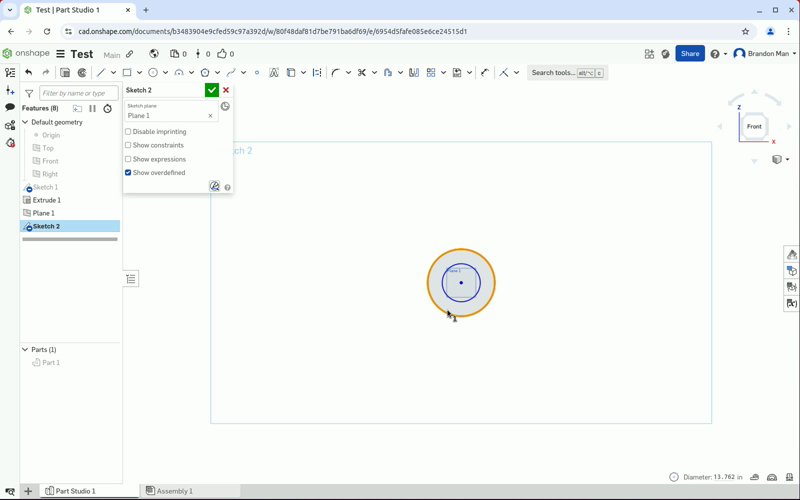
mouse_move(73, 352)
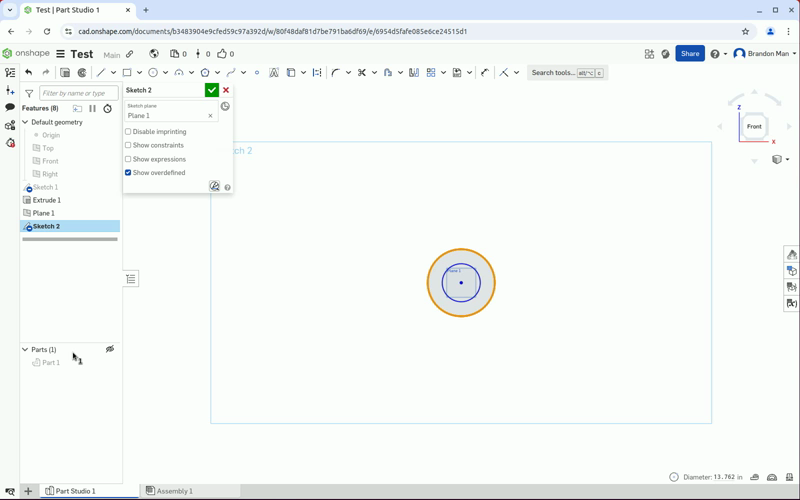
key(shift+y)
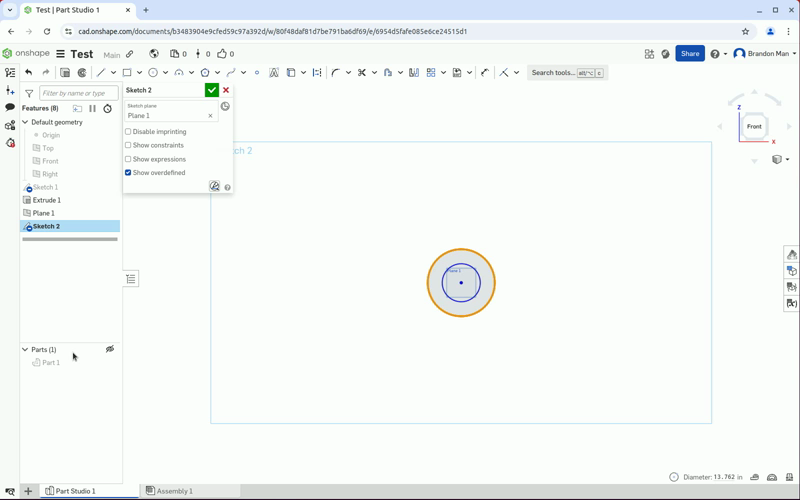
key(shift+e)
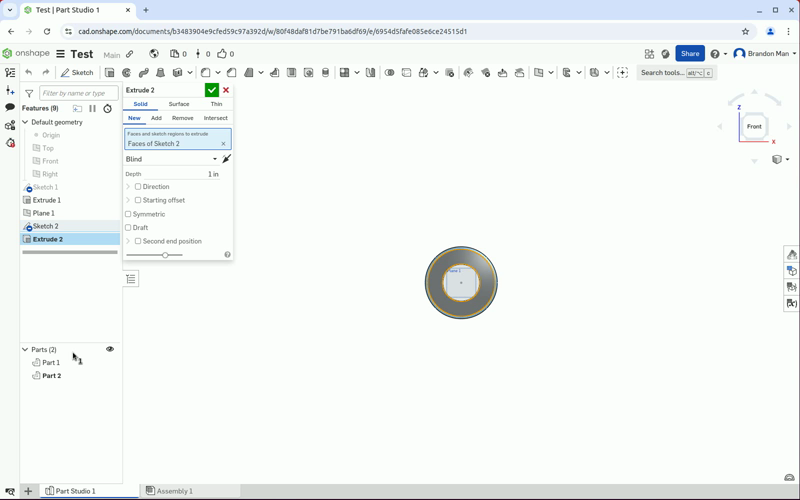
mouse_move(143, 106)
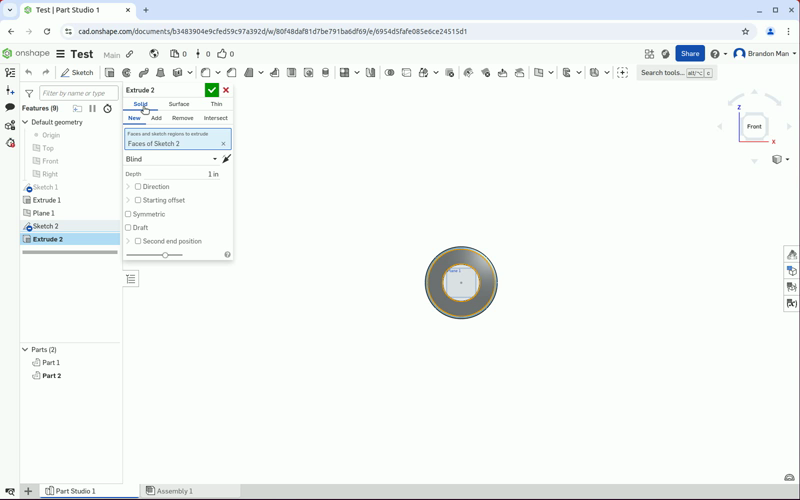
click(143, 106)
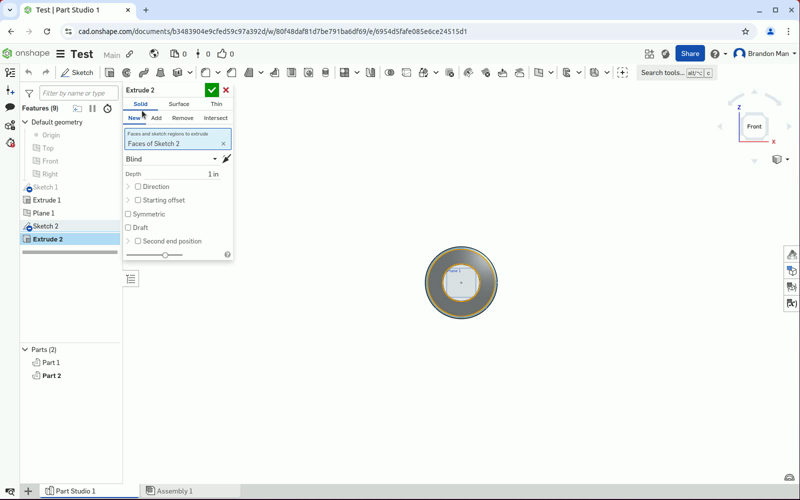
mouse_move(137, 120)
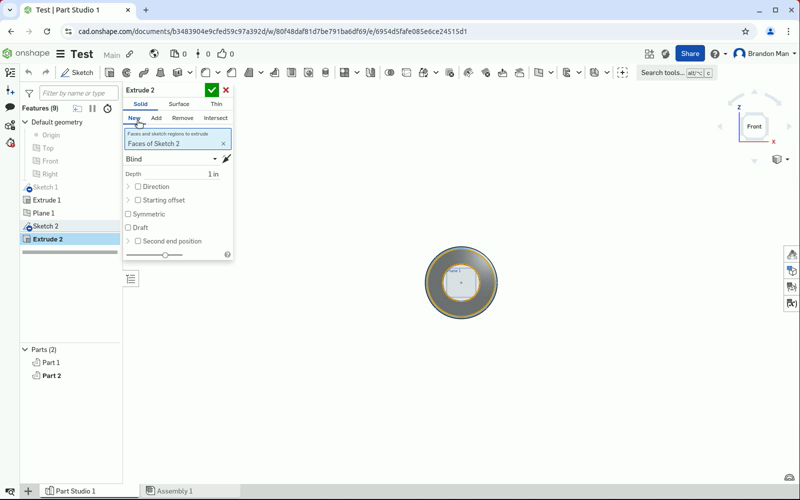
click(137, 120)
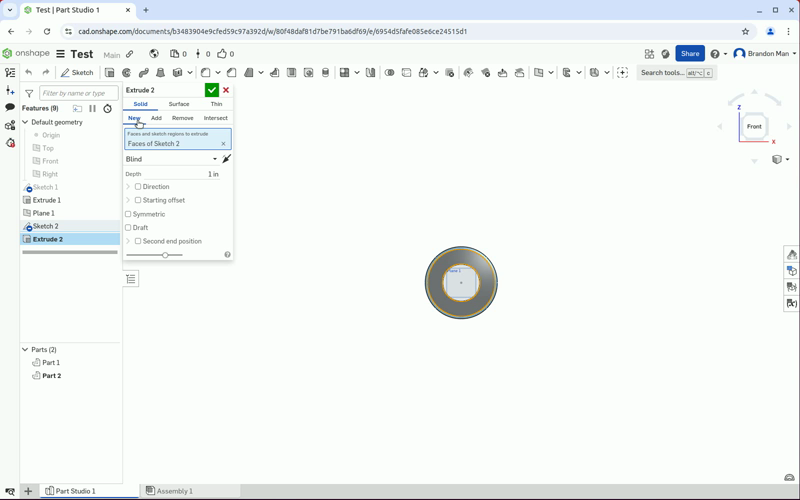
key(tab, 4)
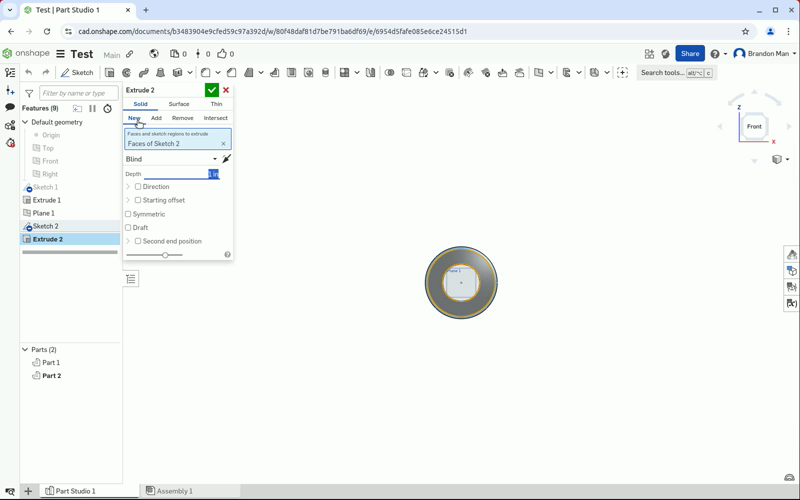
text(0.963)
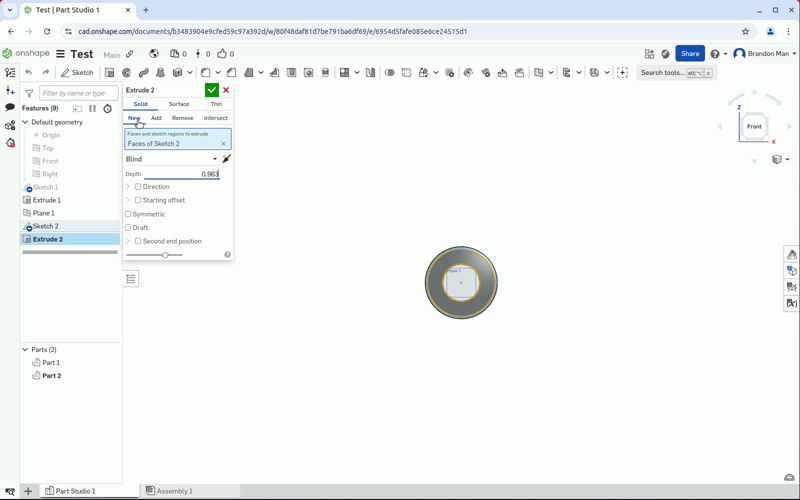
key(enter)
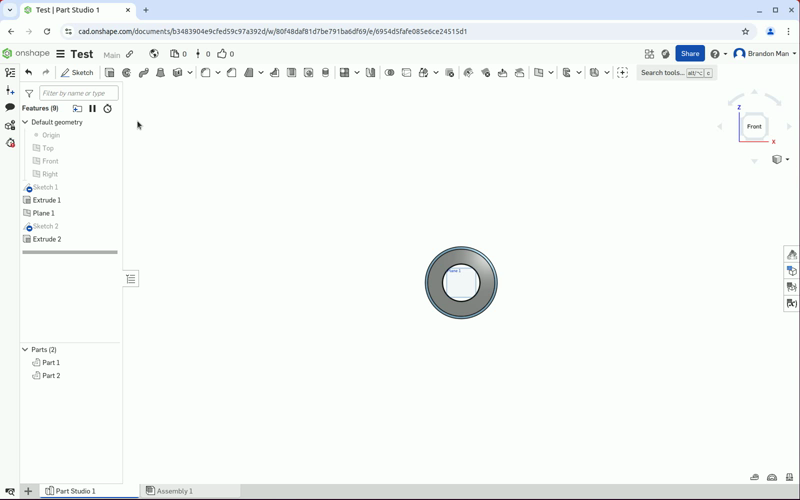
key(shift+h)
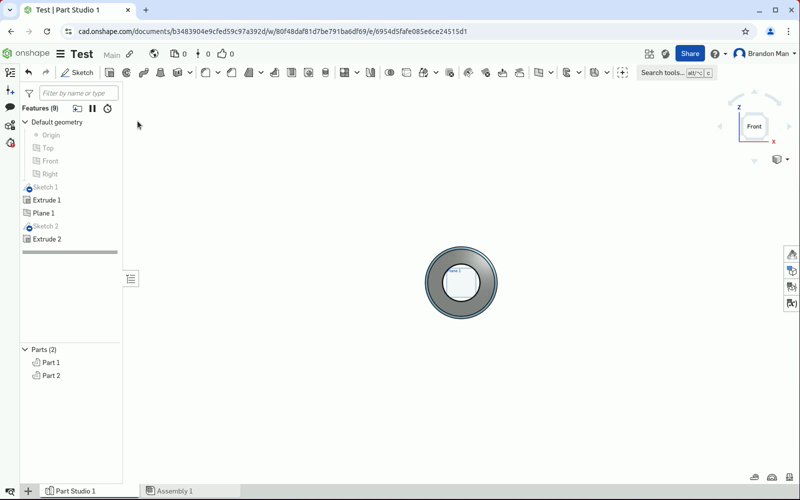
key(shift+h)
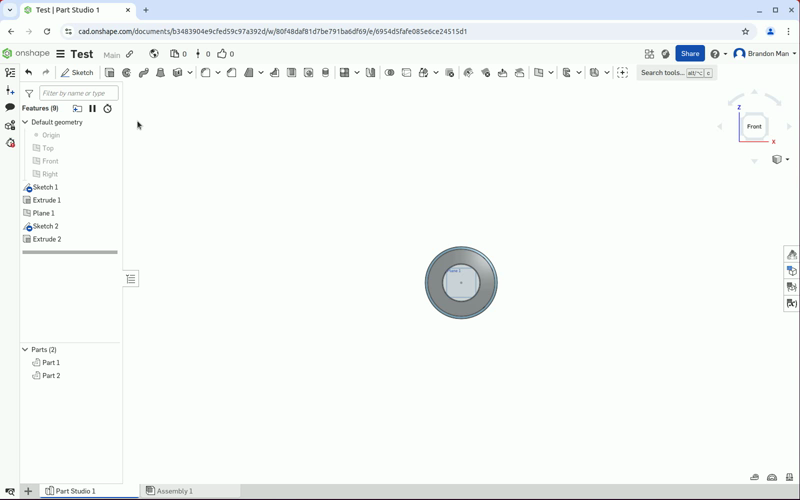
key(shift+7)
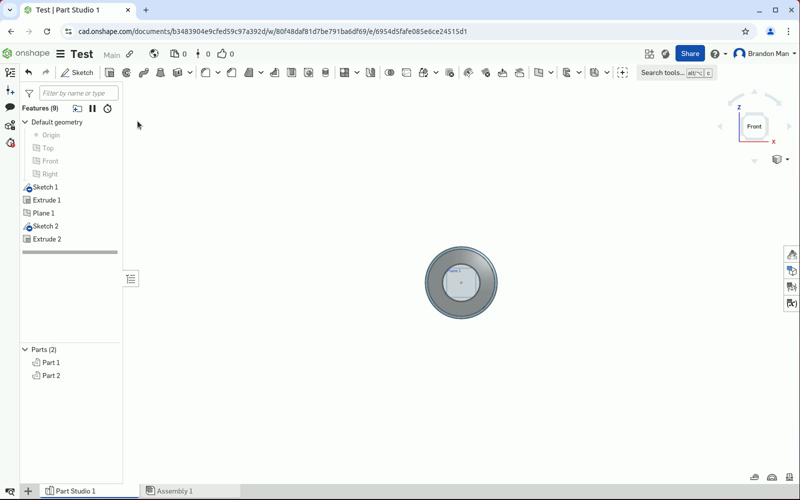
key(left, 2)
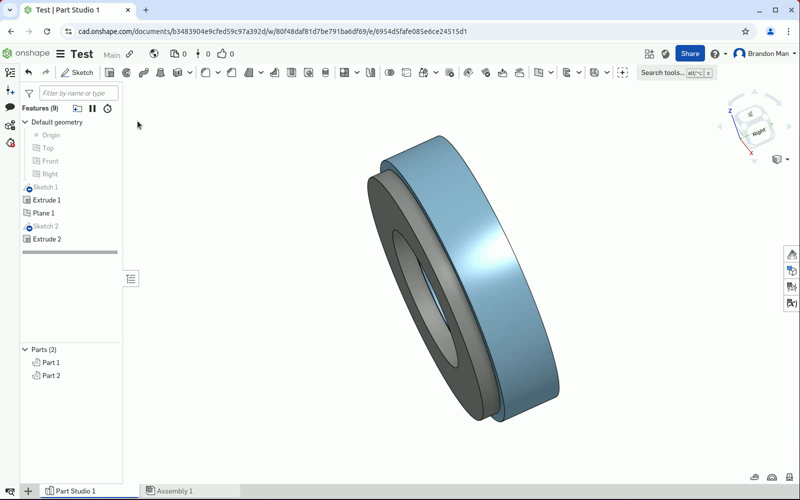
key(down, 2)
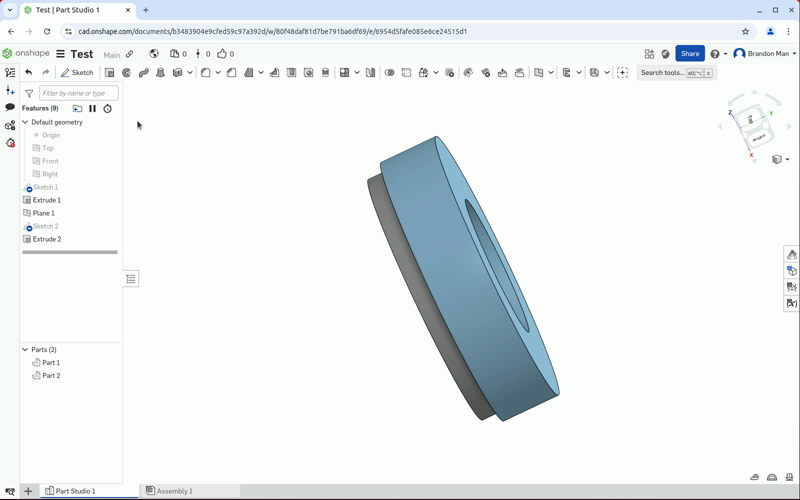
key(up, 2)
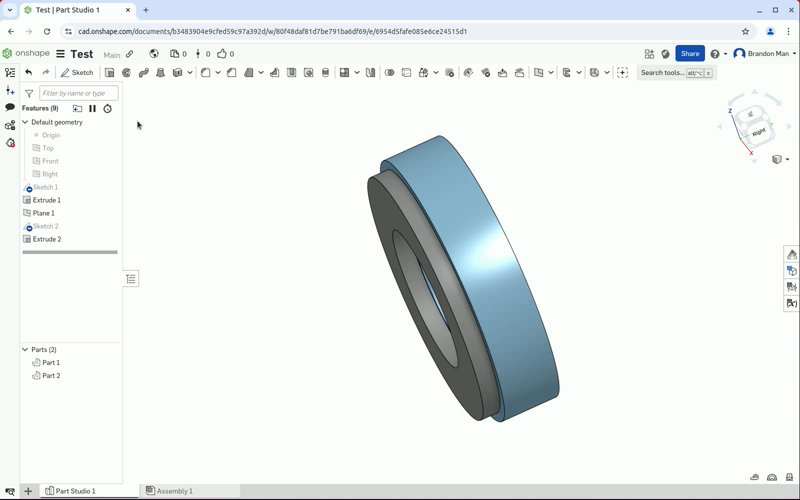
key(right, 2)
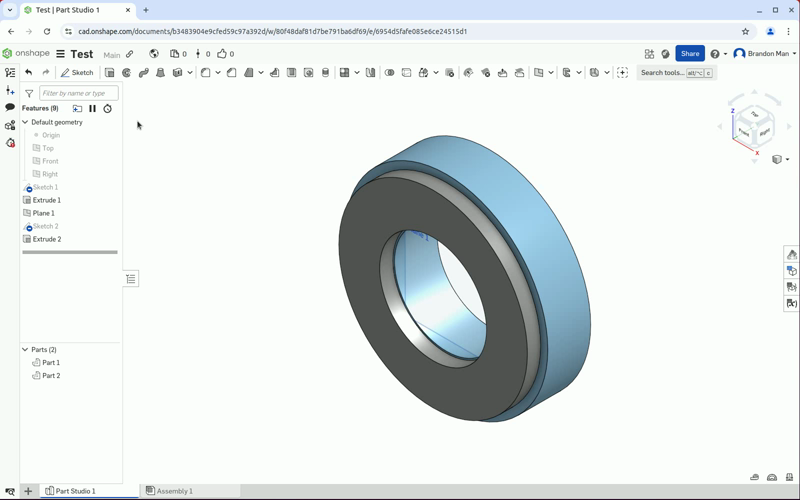
mouse_move(73, 189)
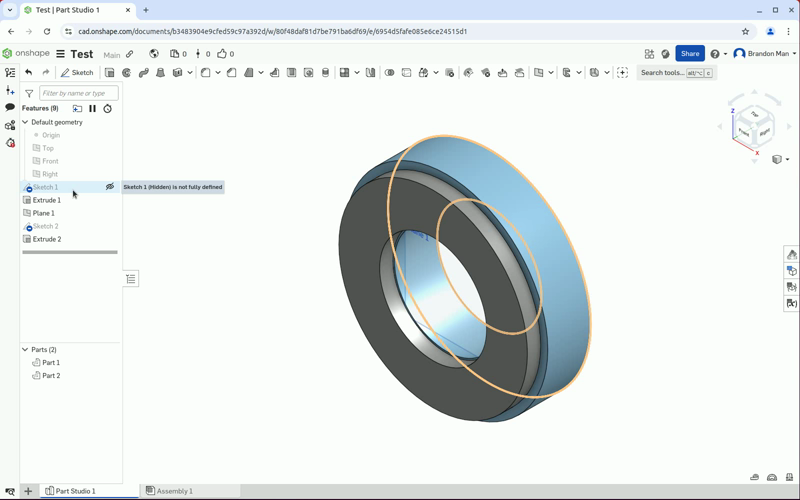
click(73, 189)